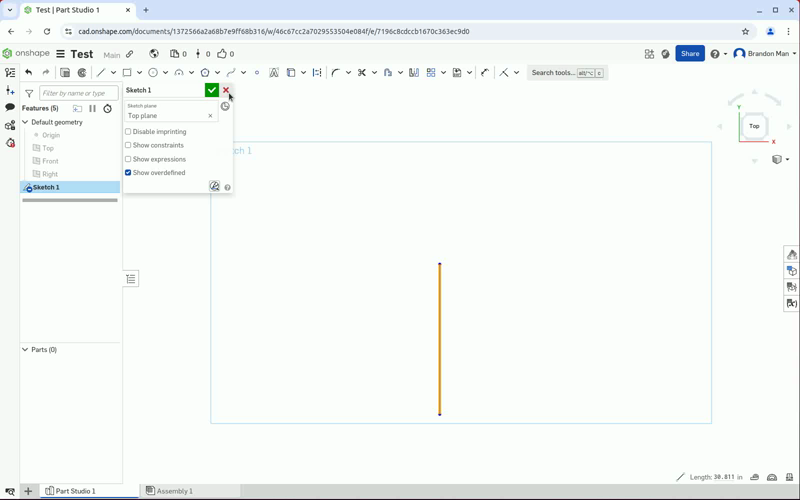
key(shift+h)
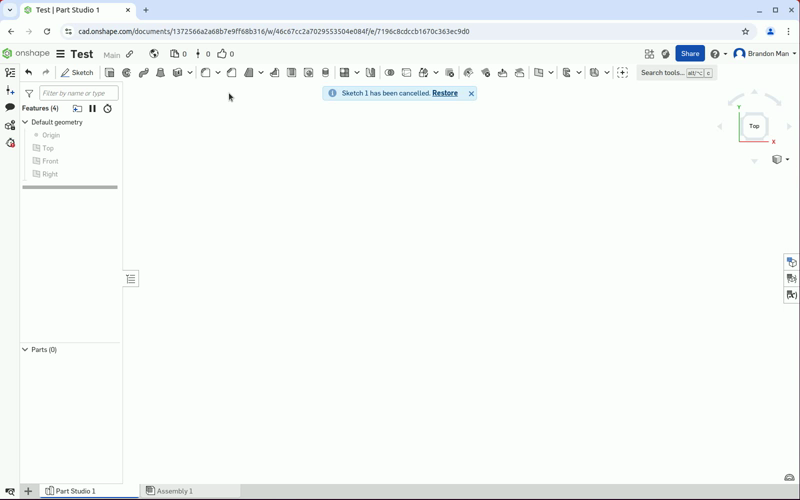
mouse_move(73, 352)
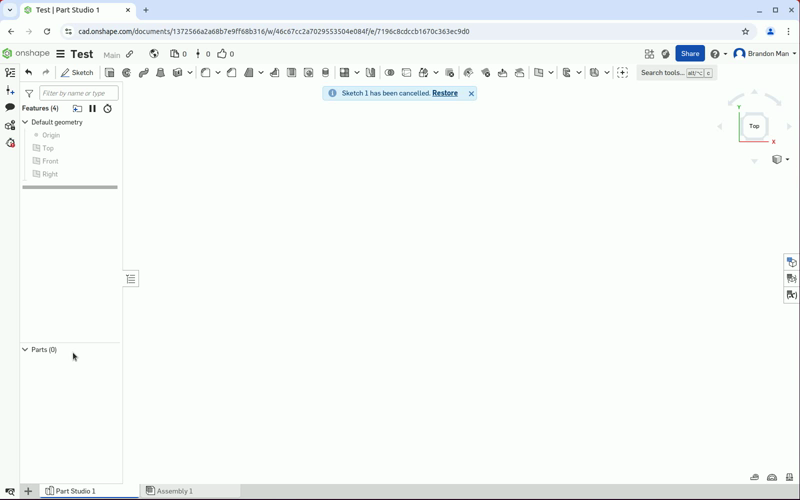
key(y)
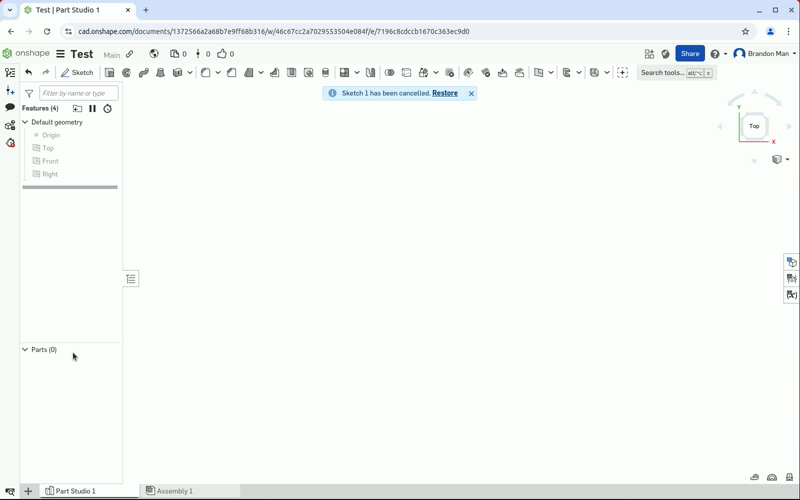
key(shift+p)
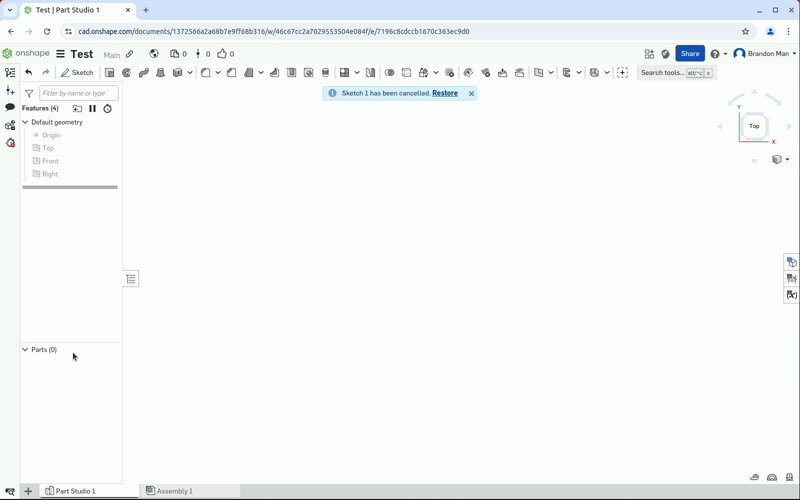
key(space)
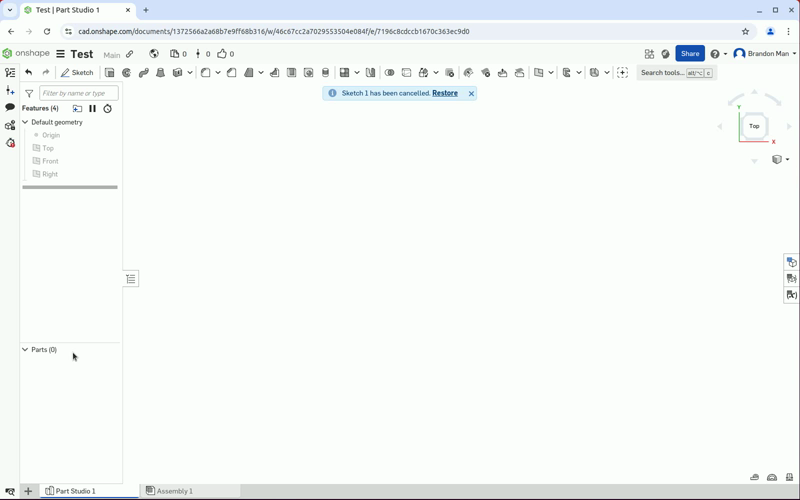
key_down(shift)
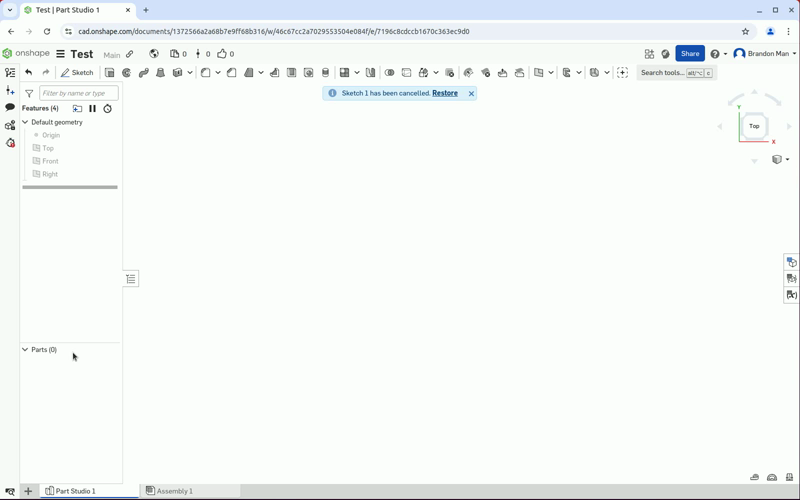
key(up)
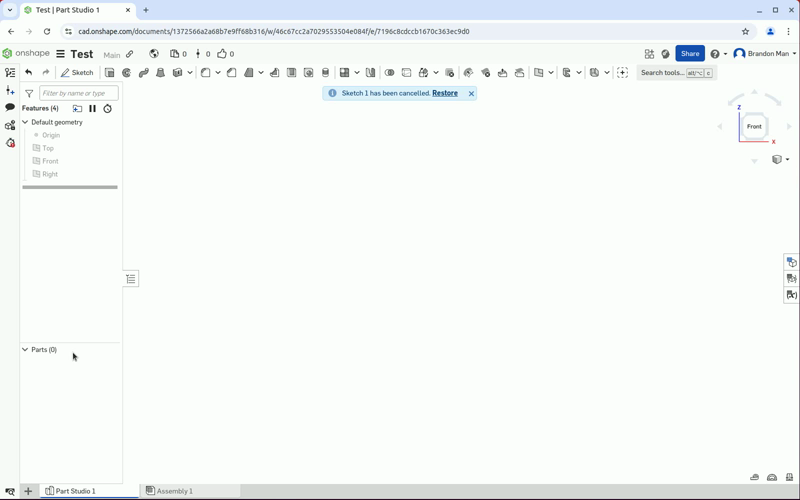
key_up(shift)
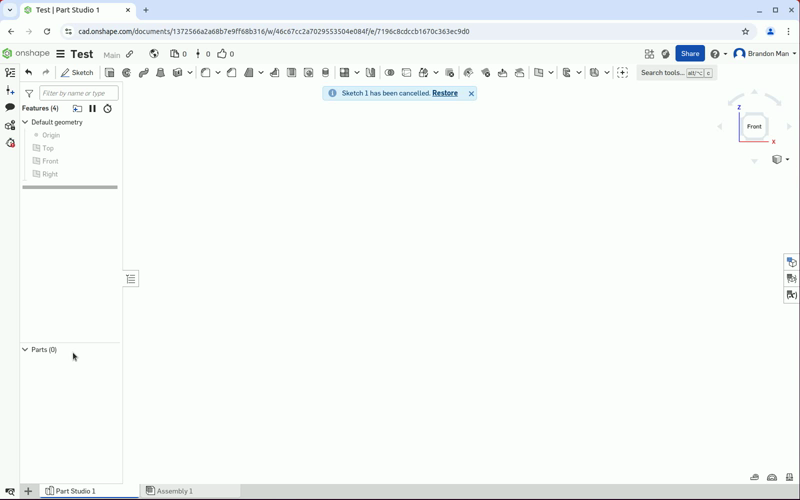
mouse_move(73, 352)
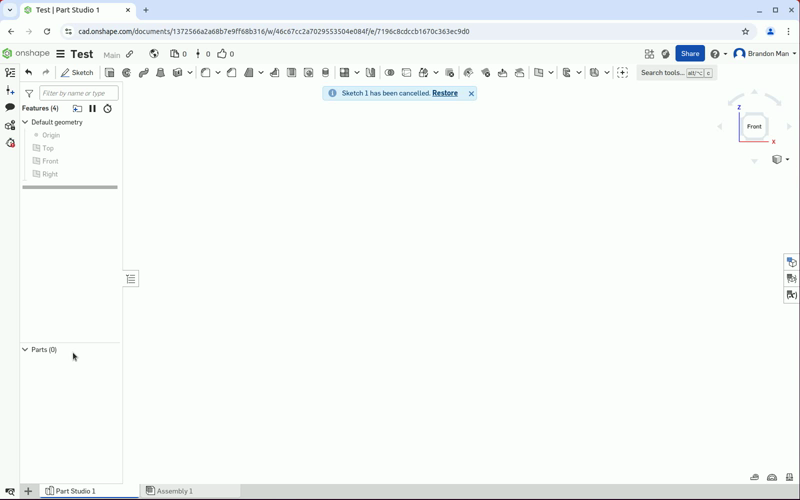
key(shift+y)
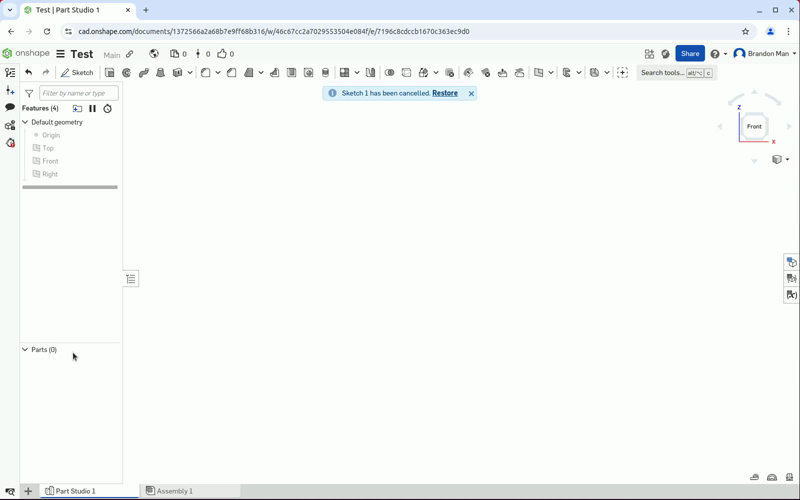
key(shift+s)
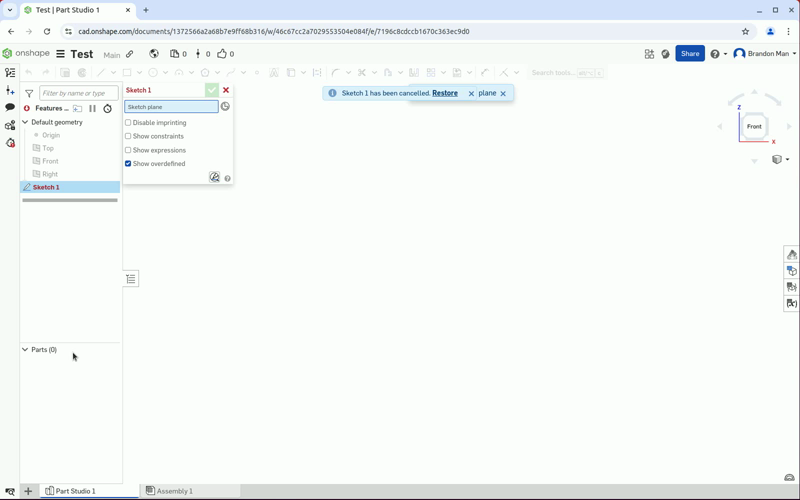
mouse_move(73, 163)
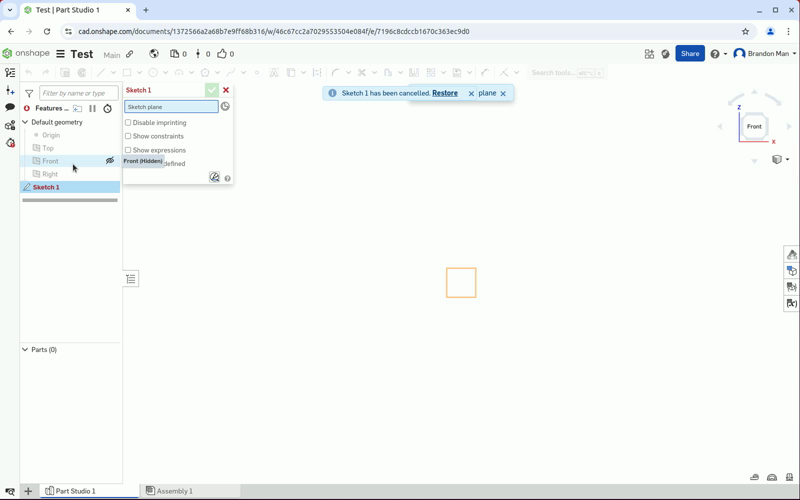
click(73, 163)
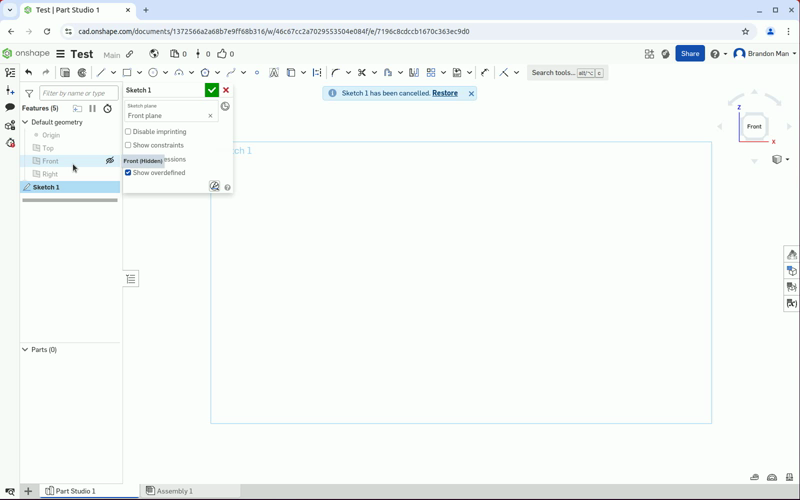
mouse_move(73, 352)
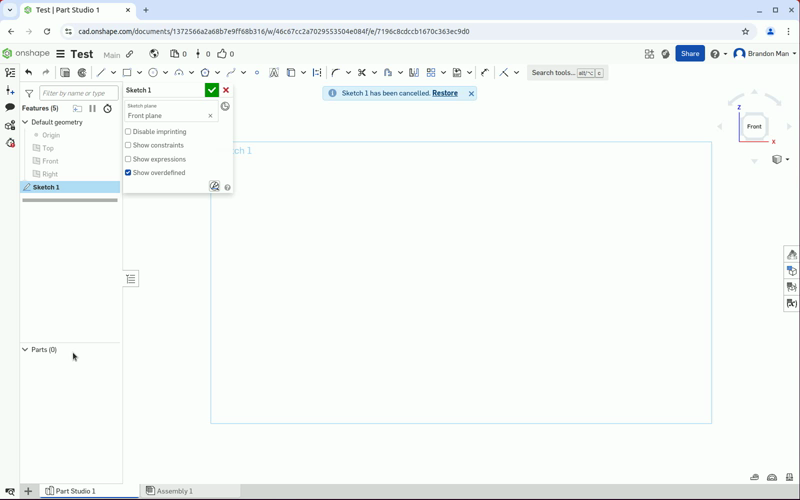
key(y)
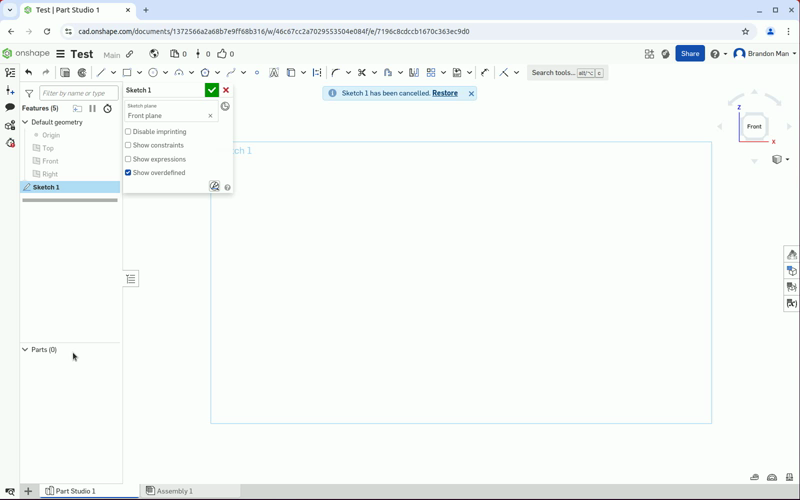
key(l)
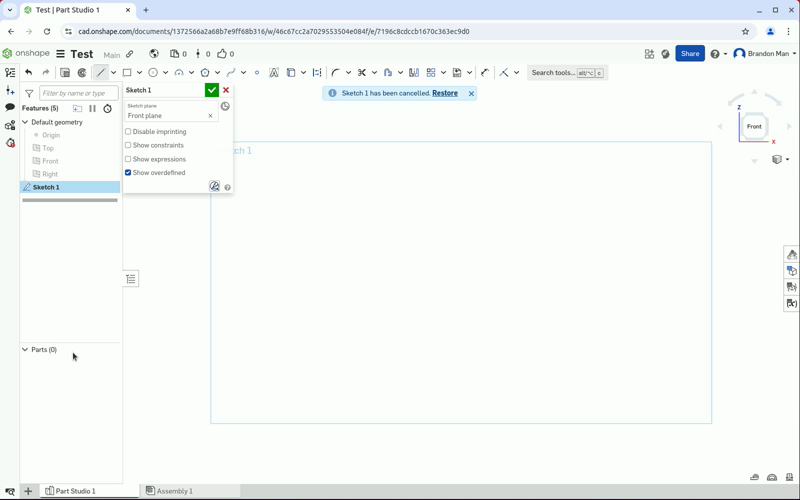
key_down(shift)
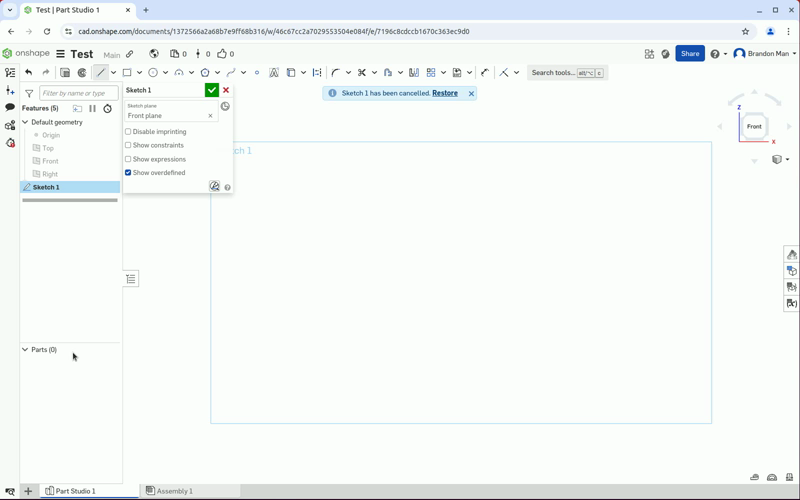
mouse_move(348, 351)
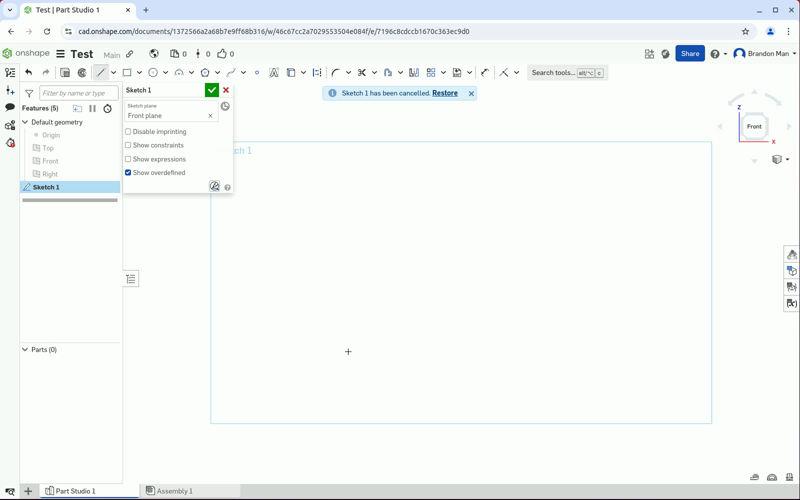
click(348, 351)
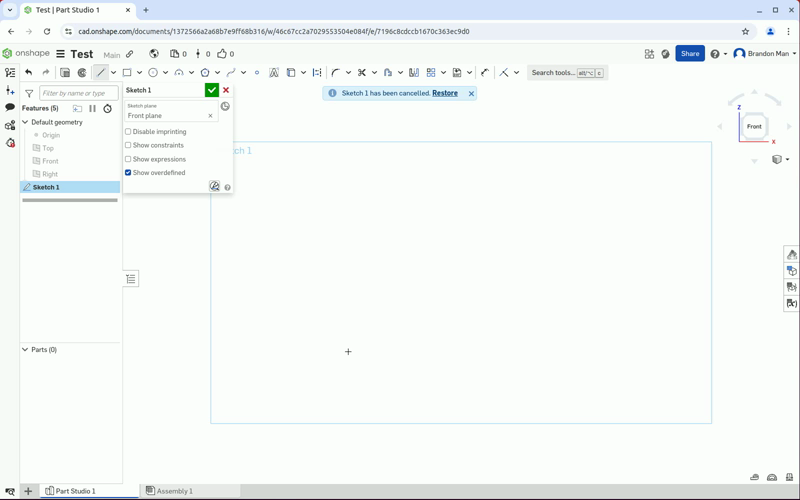
key_up(shift)
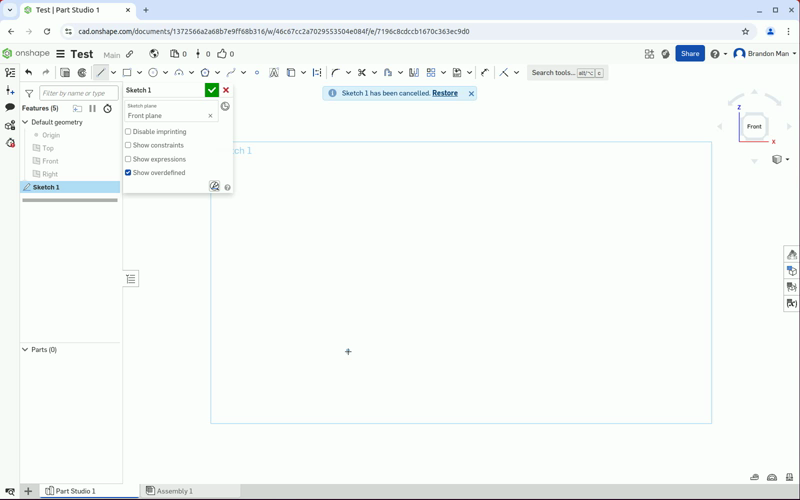
key_down(shift)
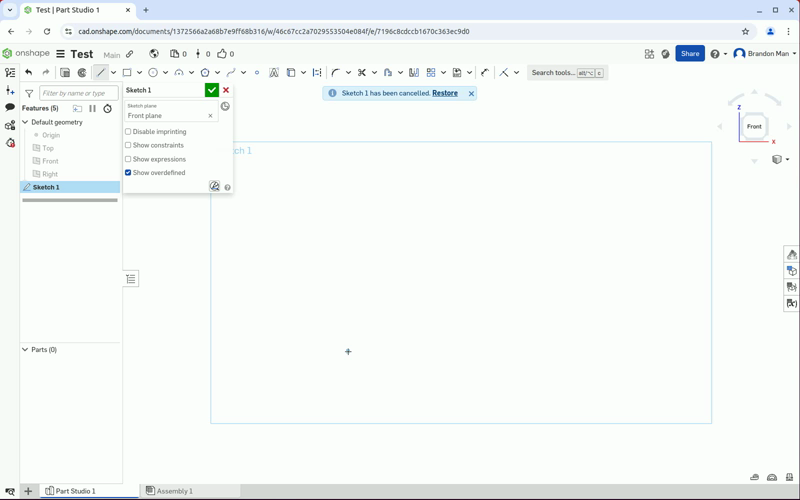
mouse_move(528, 351)
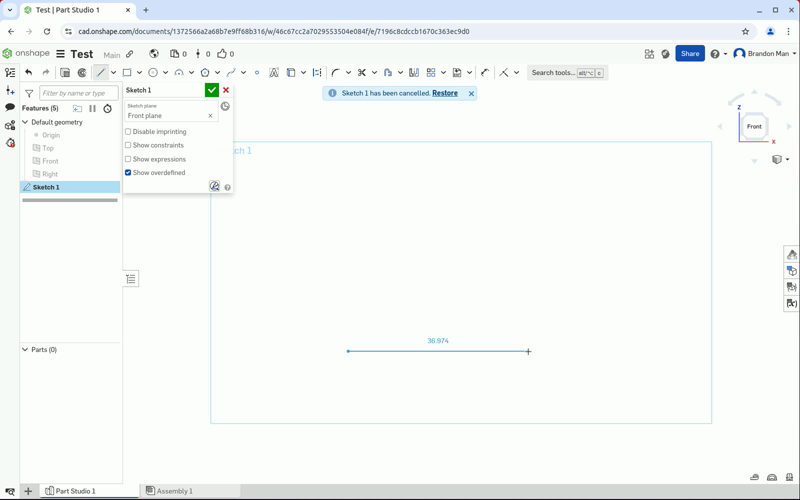
click(528, 351)
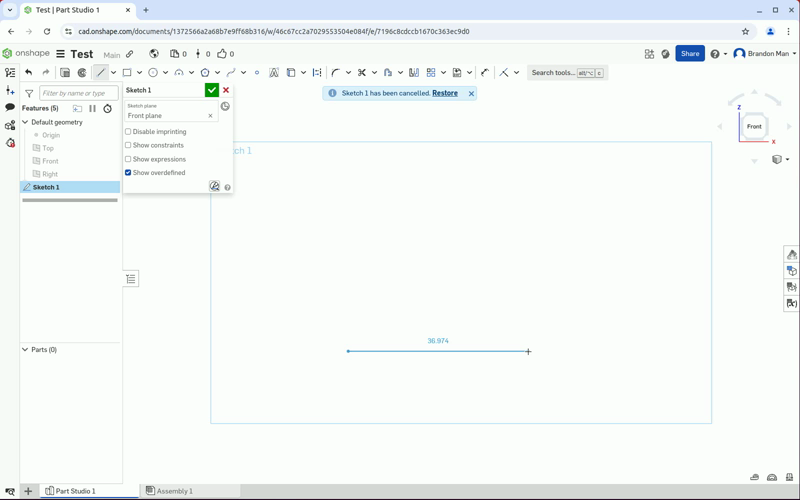
key_up(shift)
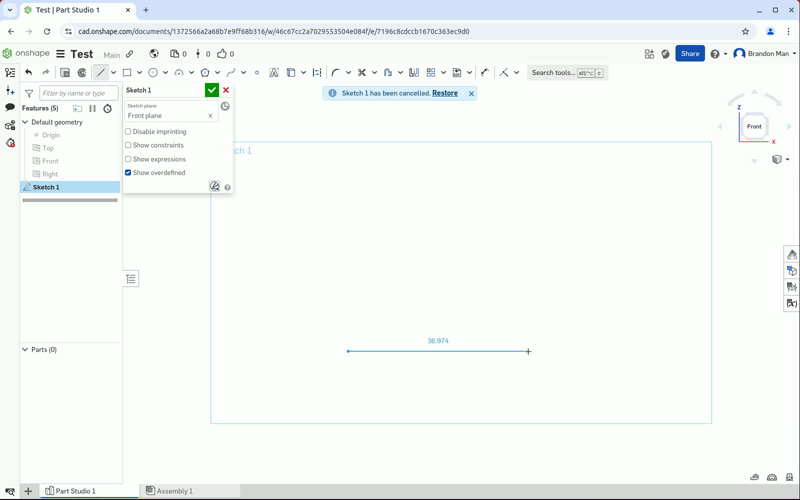
key_down(shift)
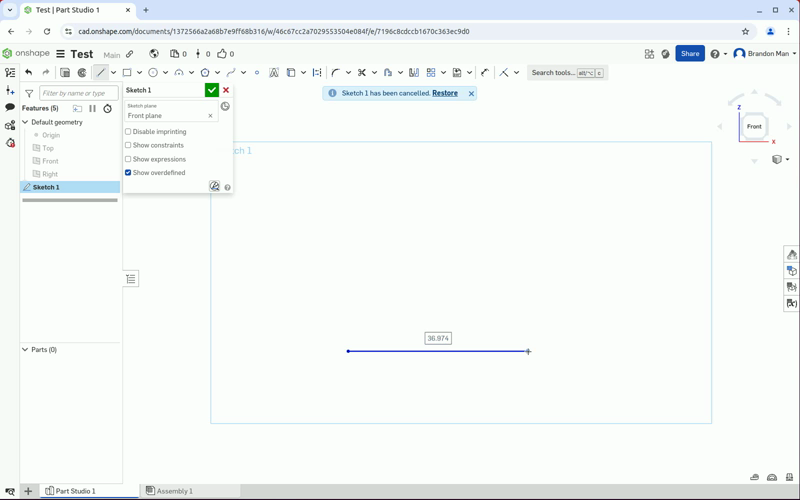
mouse_move(528, 216)
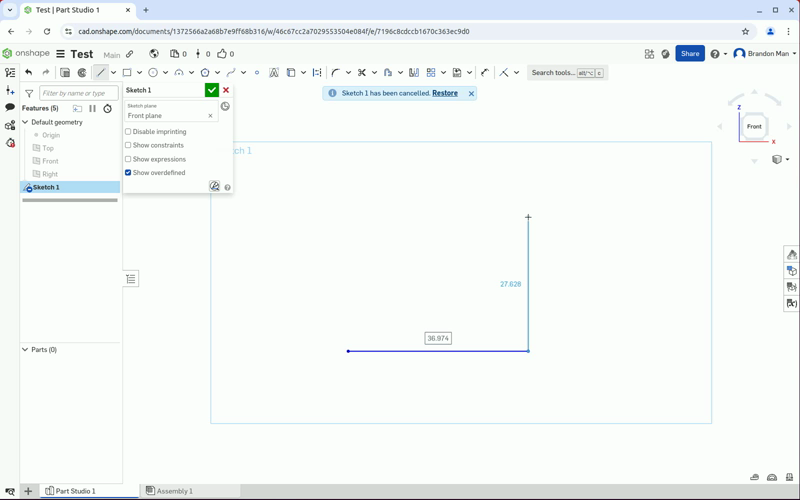
click(528, 216)
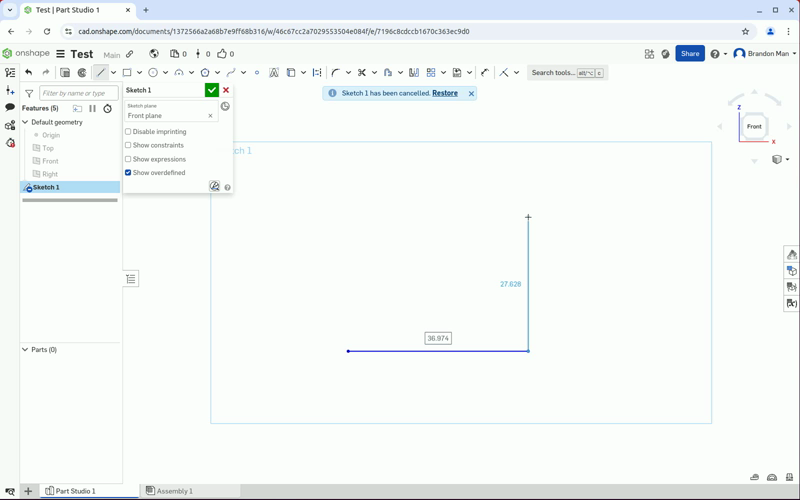
key_up(shift)
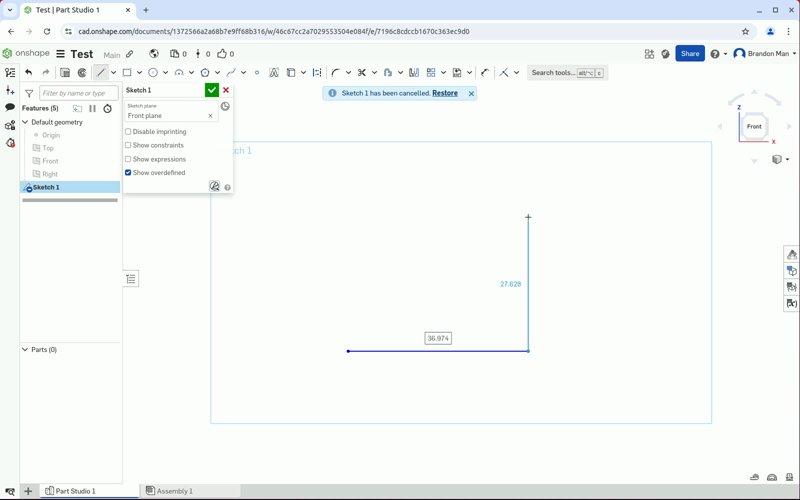
key_down(shift)
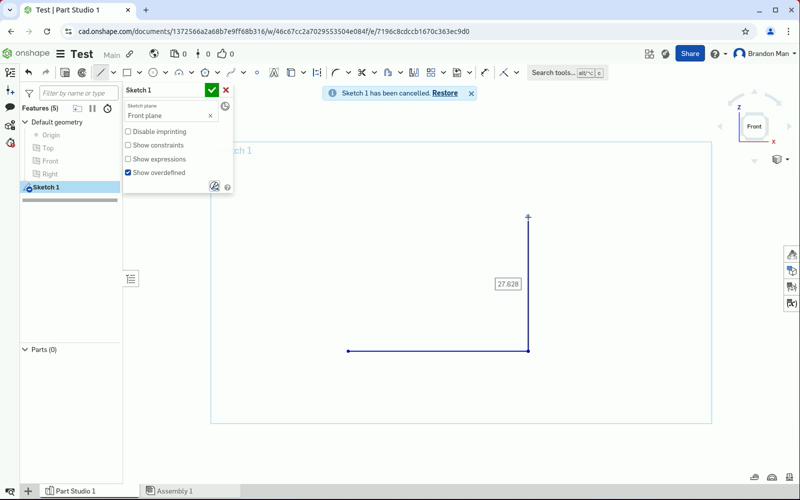
mouse_move(348, 216)
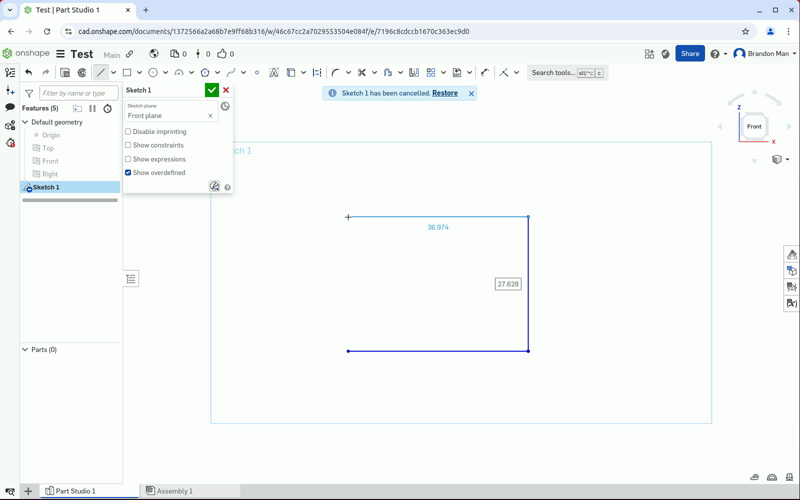
click(348, 216)
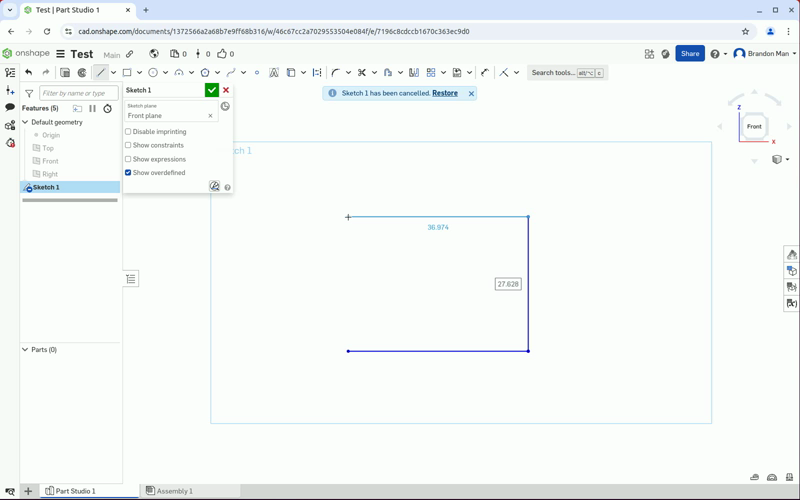
key_up(shift)
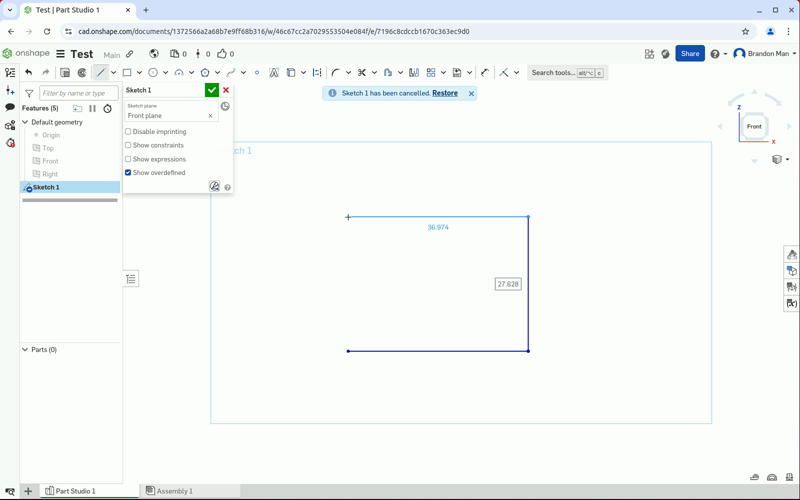
key_down(shift)
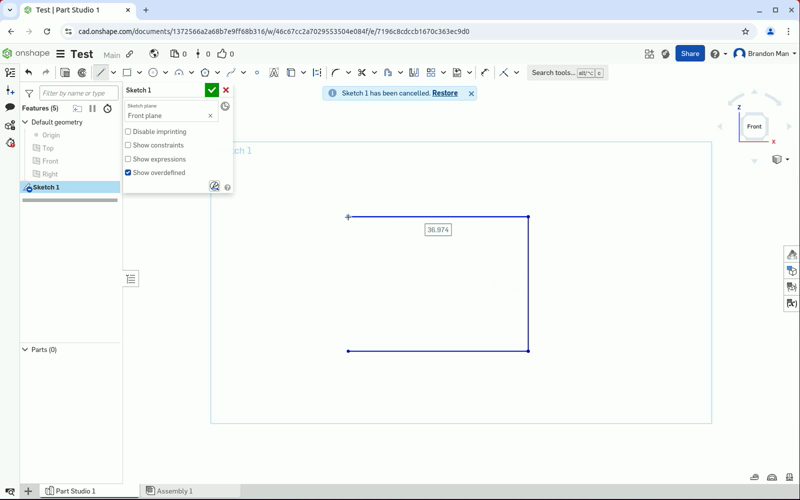
mouse_move(348, 351)
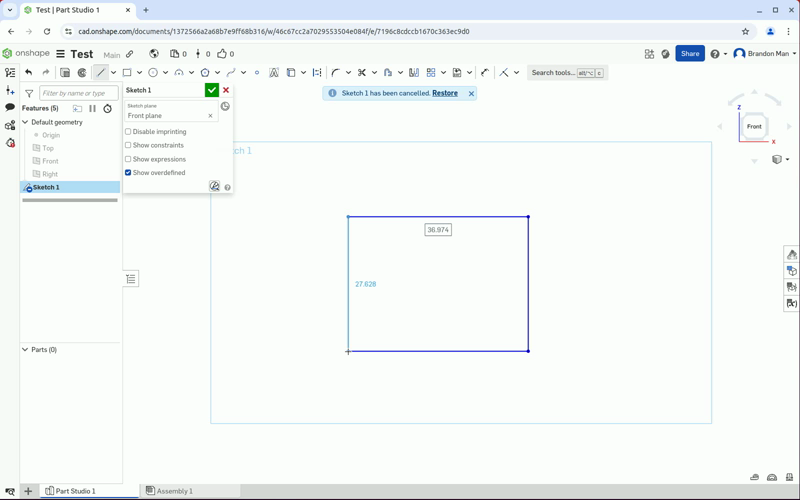
key_up(shift)
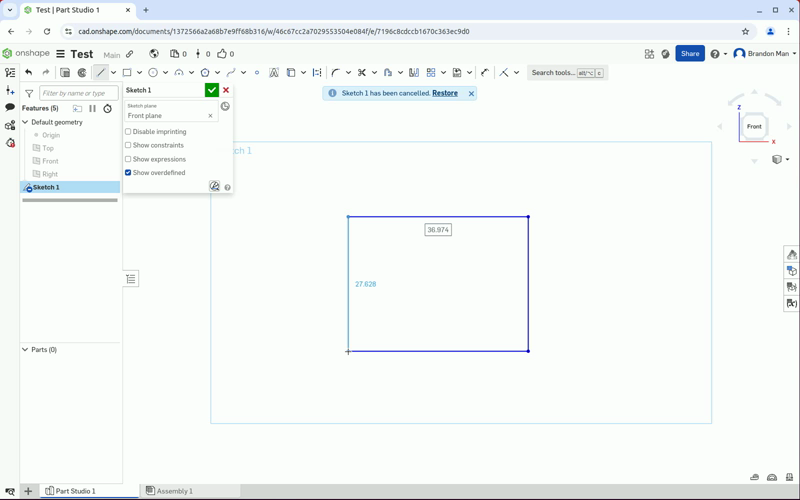
click(348, 351)
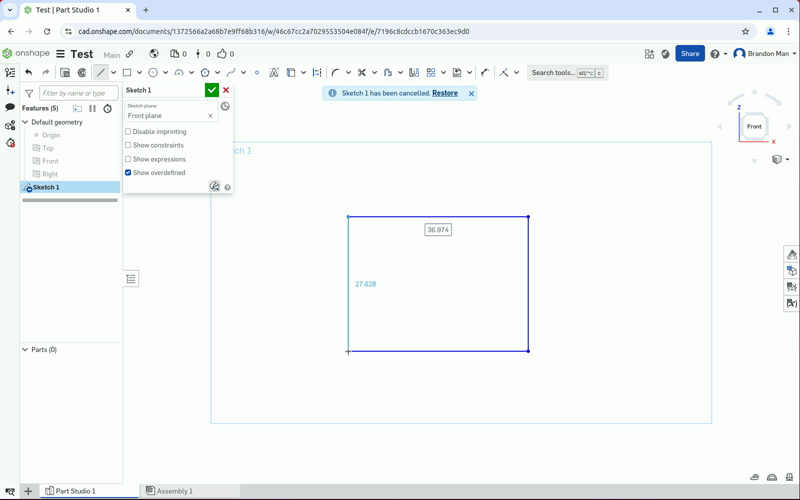
key(esc)
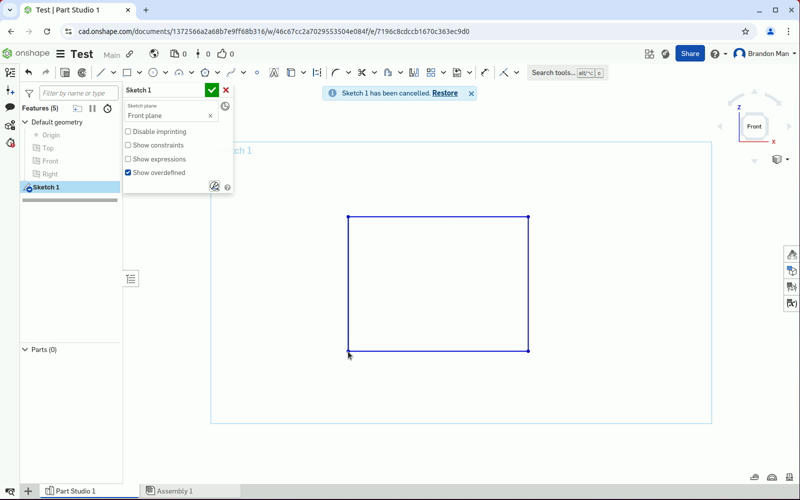
mouse_move(510, 287)
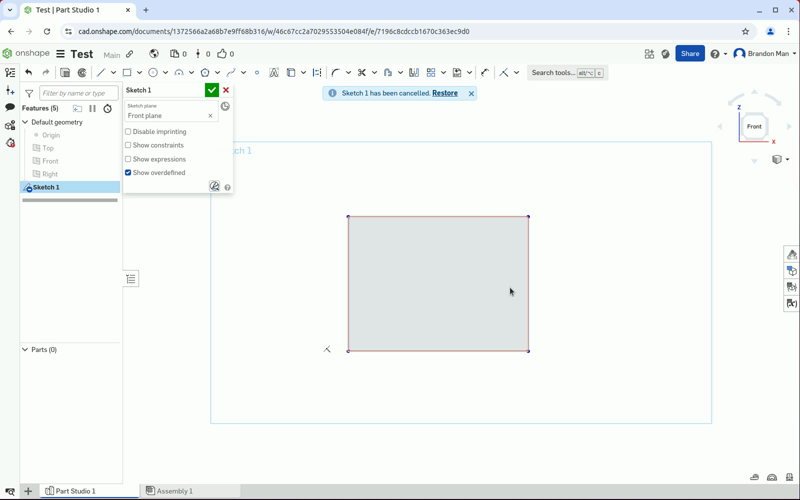
click(510, 287)
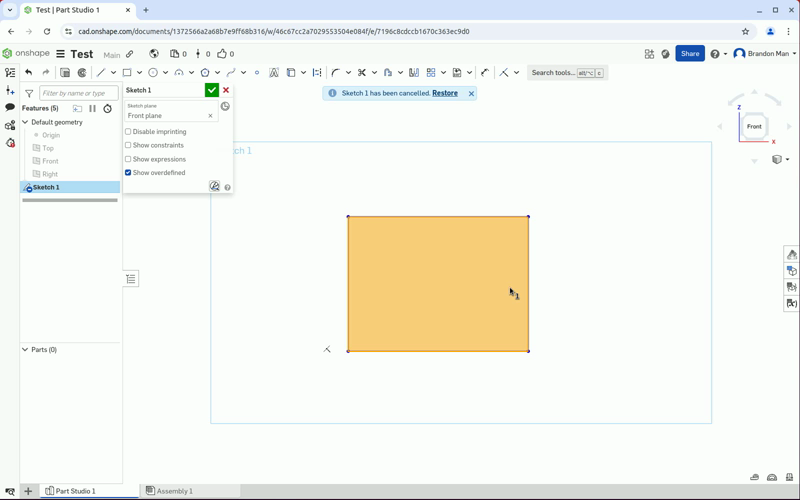
mouse_move(73, 352)
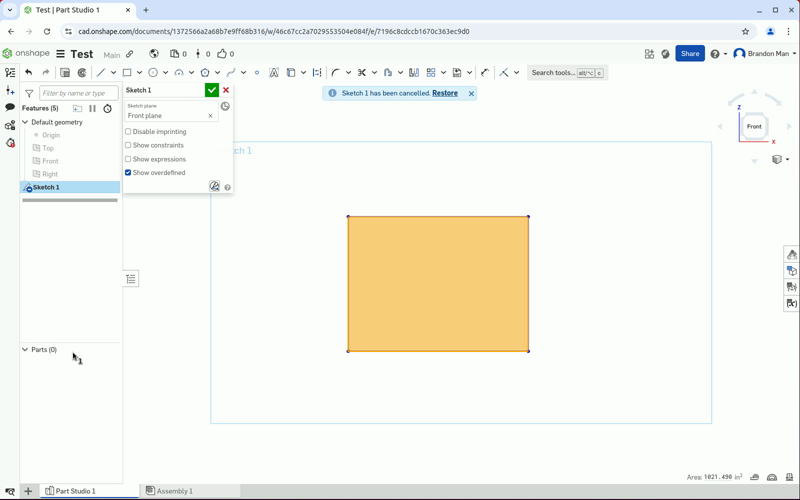
key(shift+y)
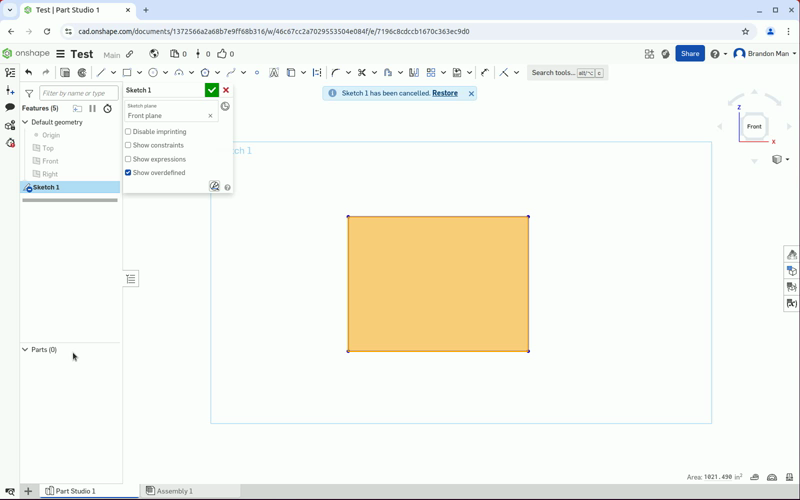
key(shift+e)
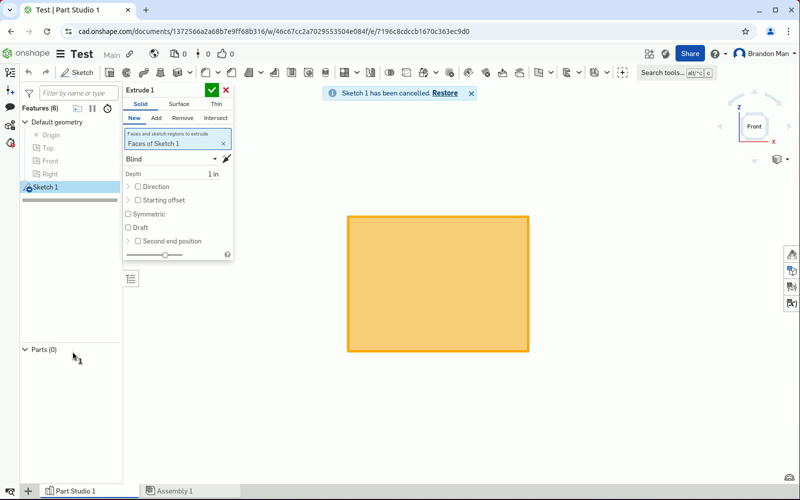
mouse_move(143, 106)
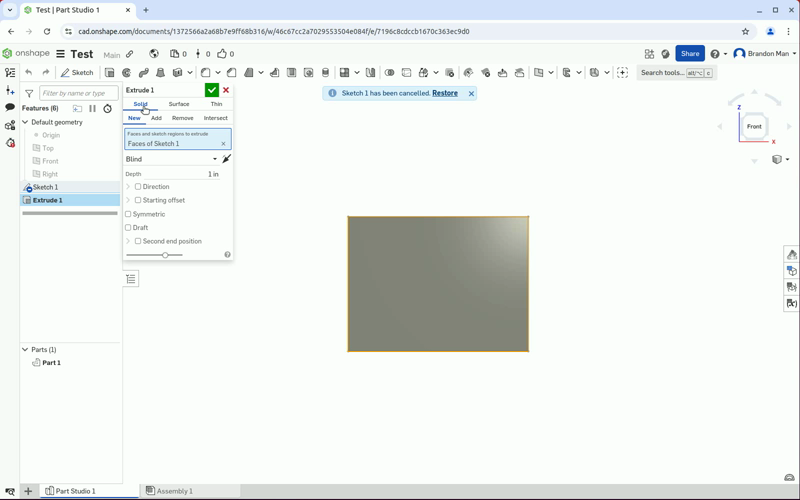
click(143, 106)
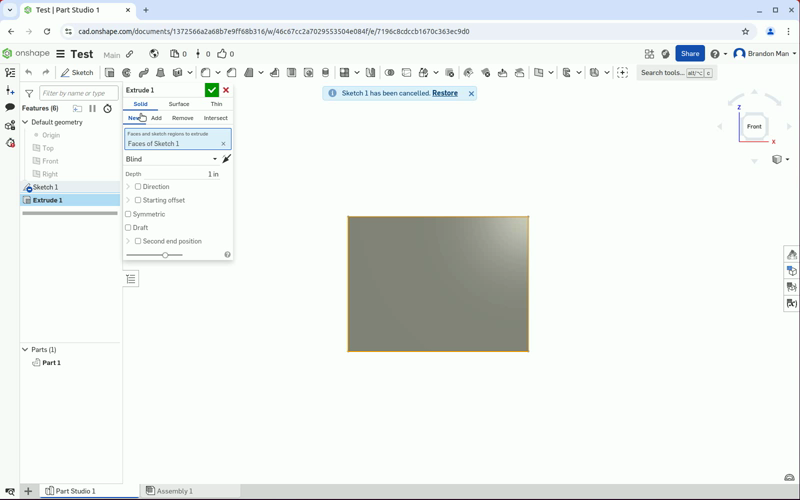
mouse_move(137, 120)
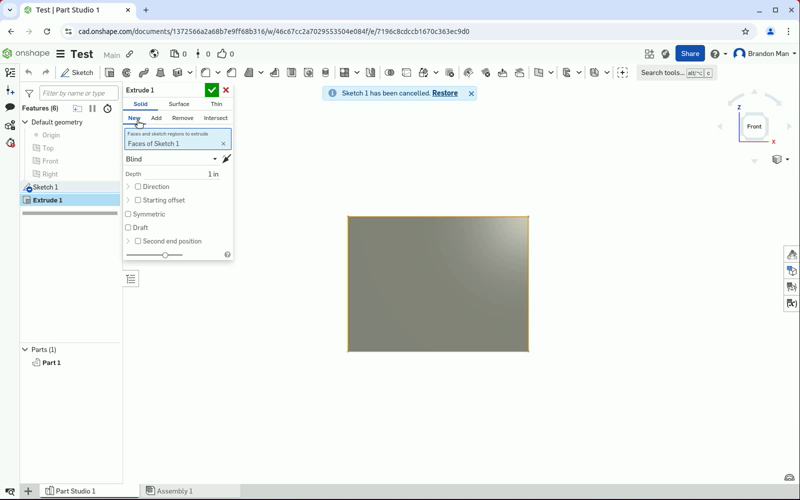
click(137, 120)
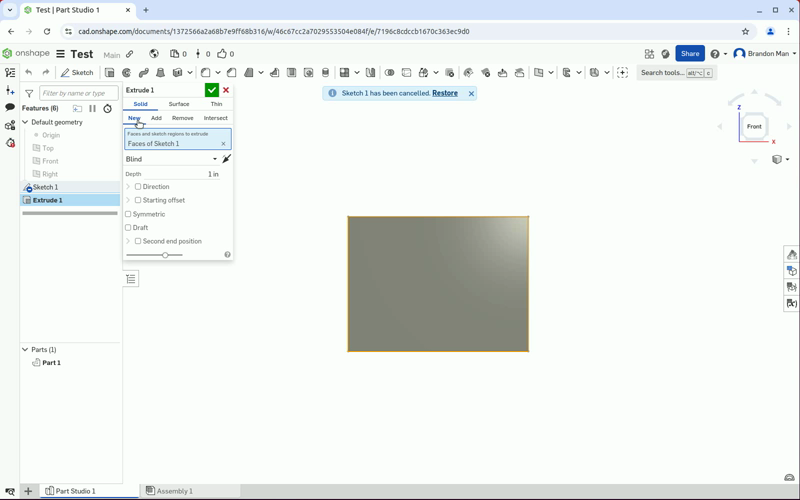
key(tab, 4)
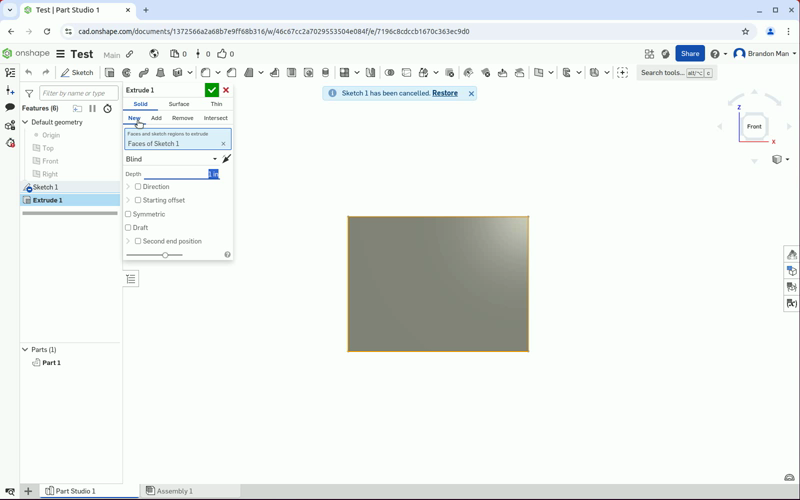
text(13.961)
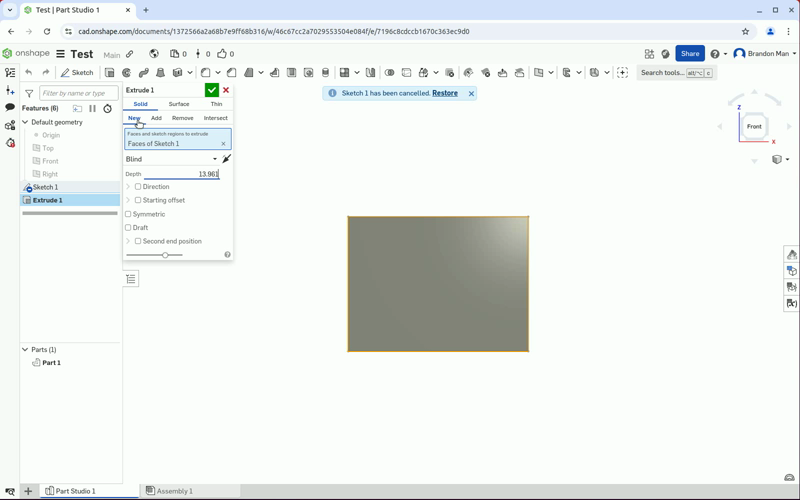
key(enter)
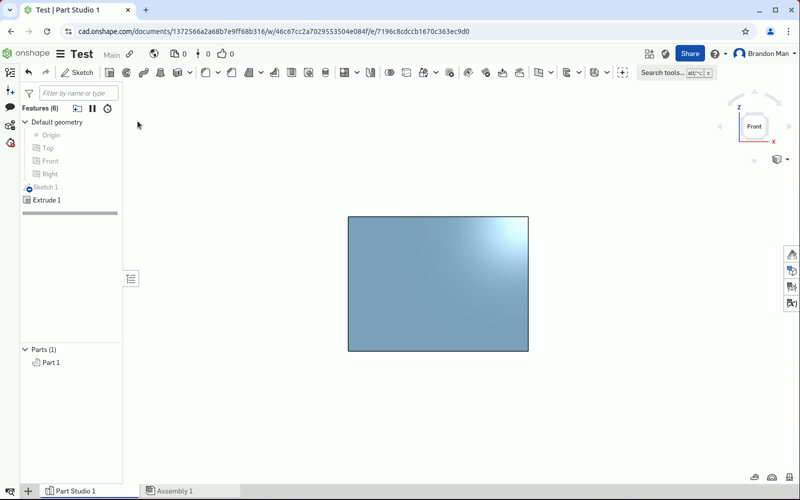
key(shift+h)
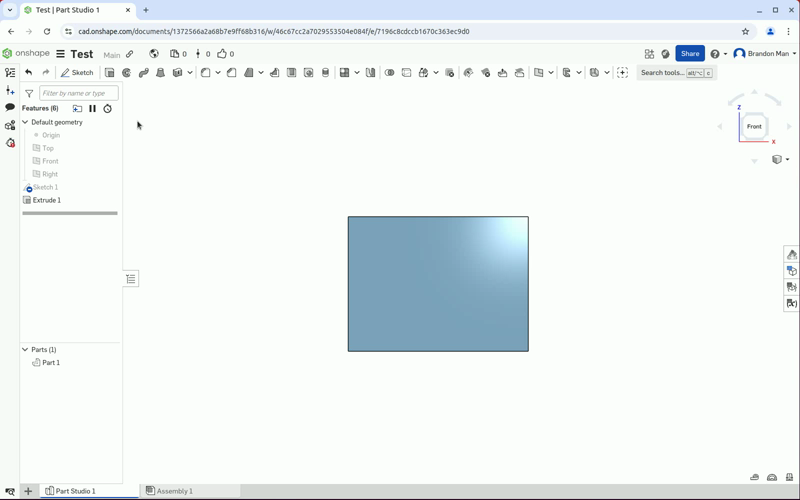
key(shift+h)
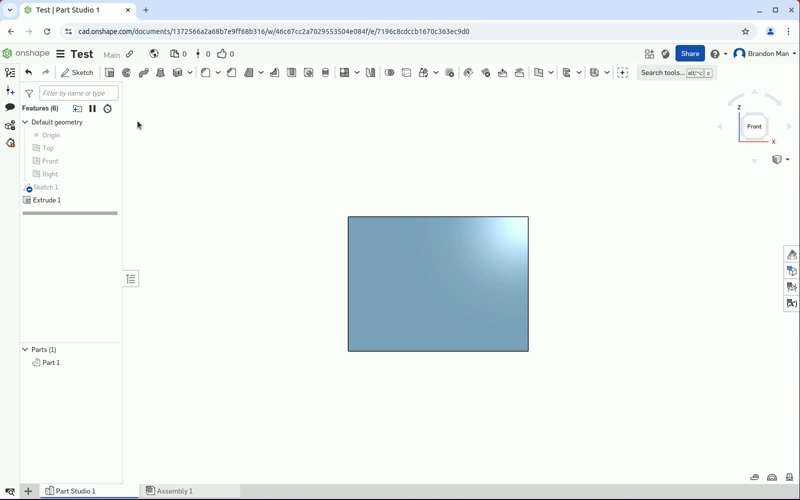
mouse_move(73, 189)
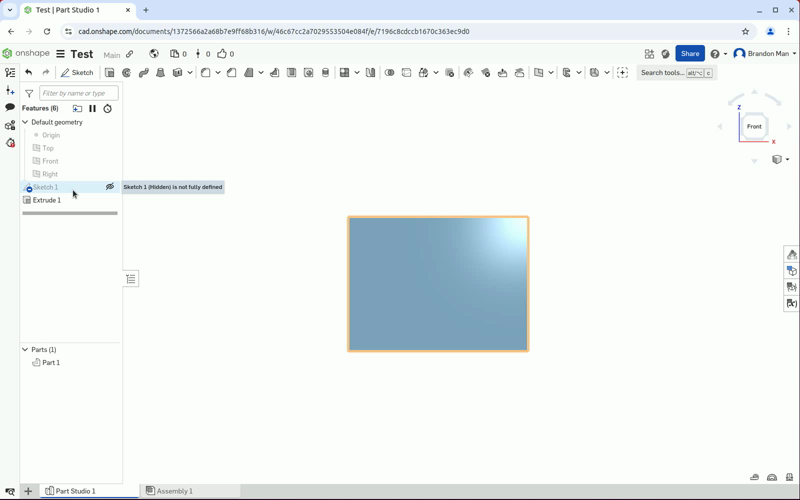
click(73, 189)
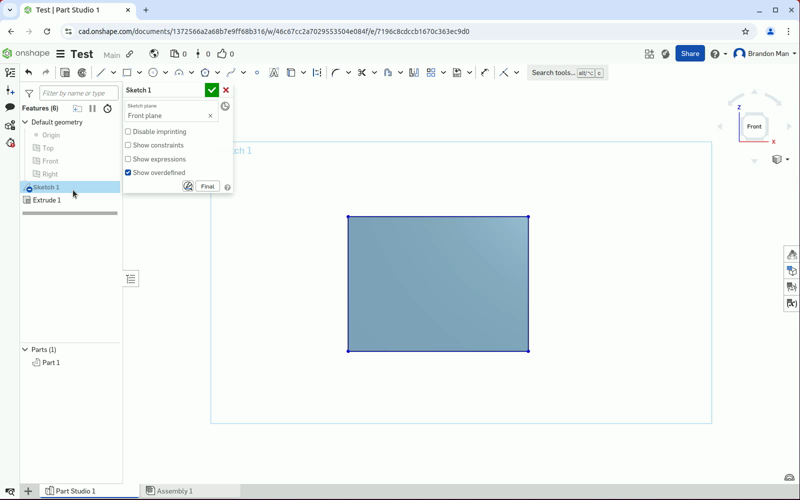
mouse_move(229, 92)
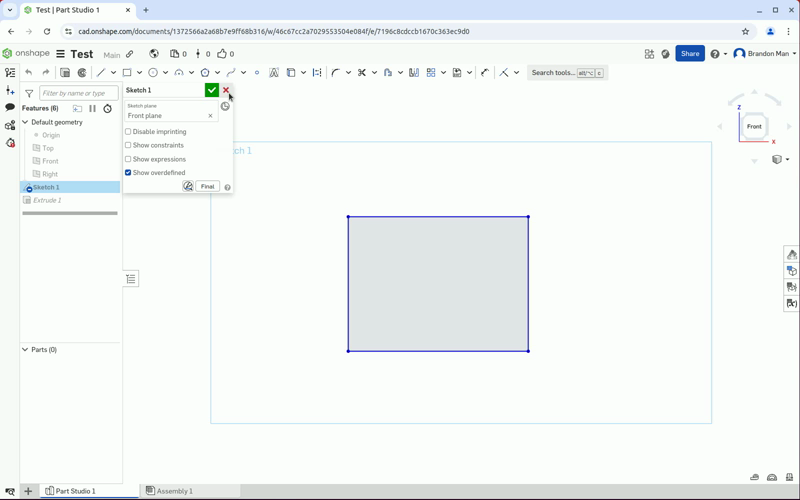
click(229, 92)
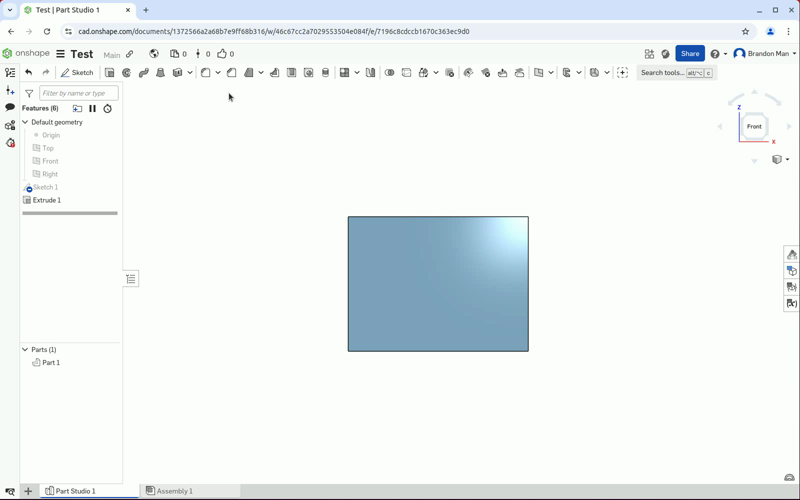
mouse_move(541, 75)
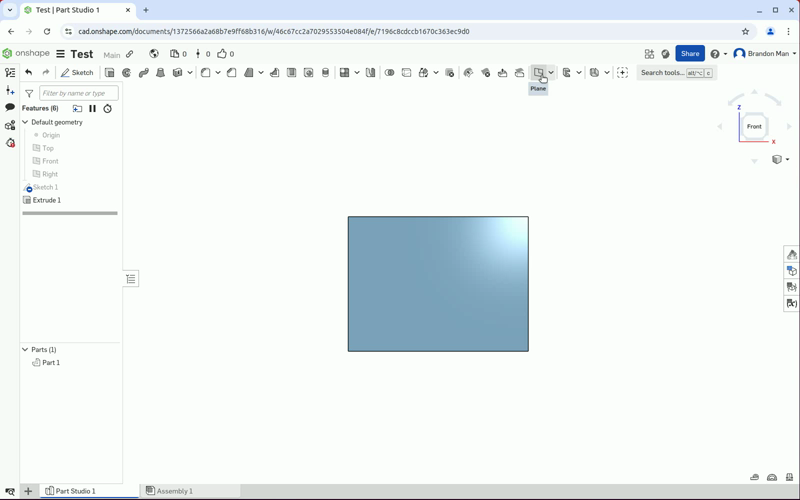
click(541, 75)
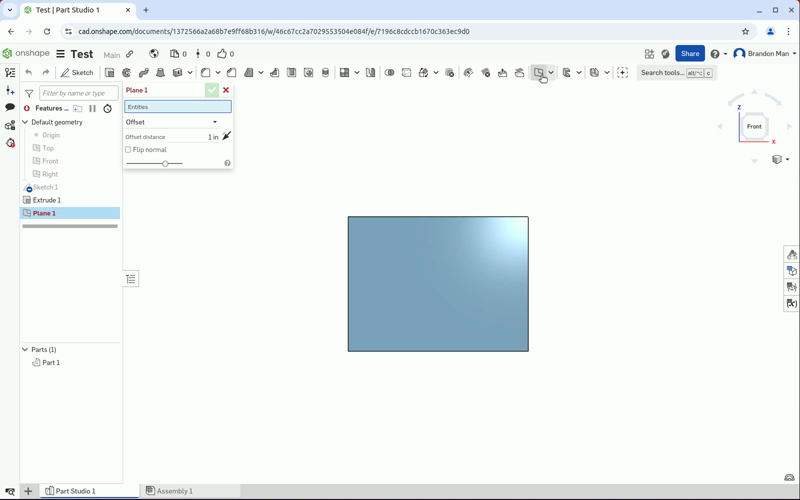
mouse_move(73, 163)
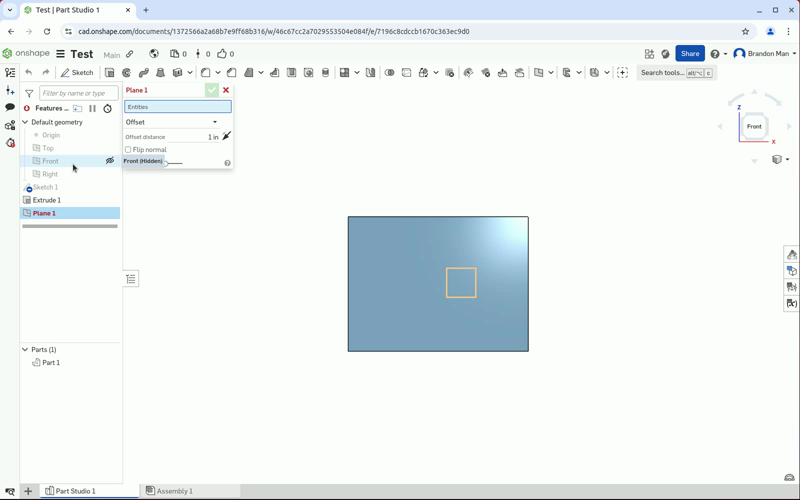
click(73, 163)
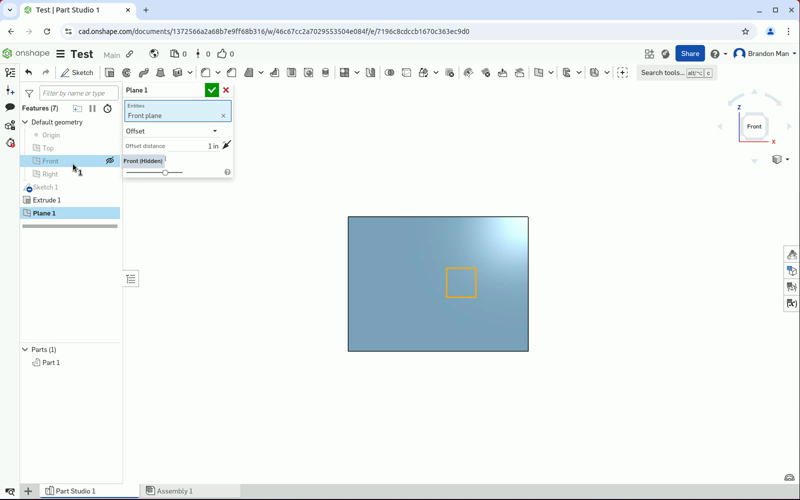
key(tab, 2)
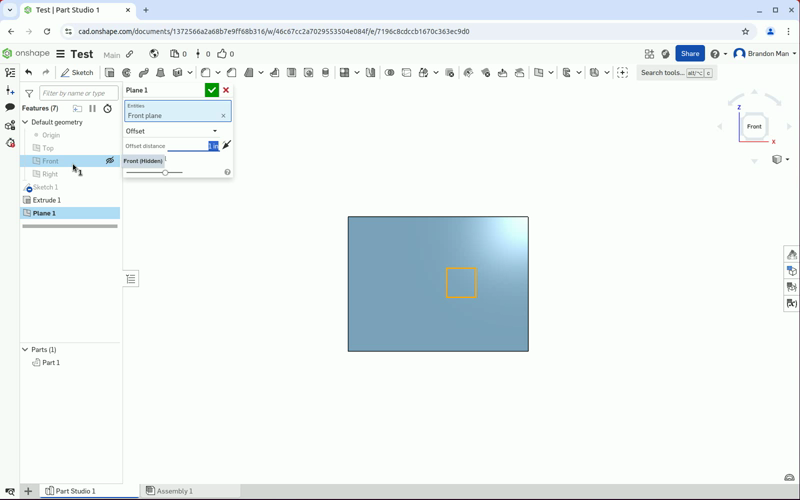
text(13.957)
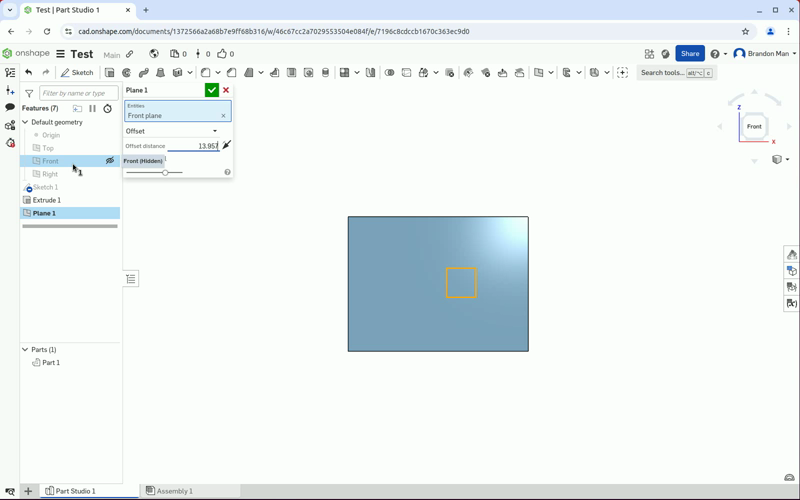
key(enter, 2)
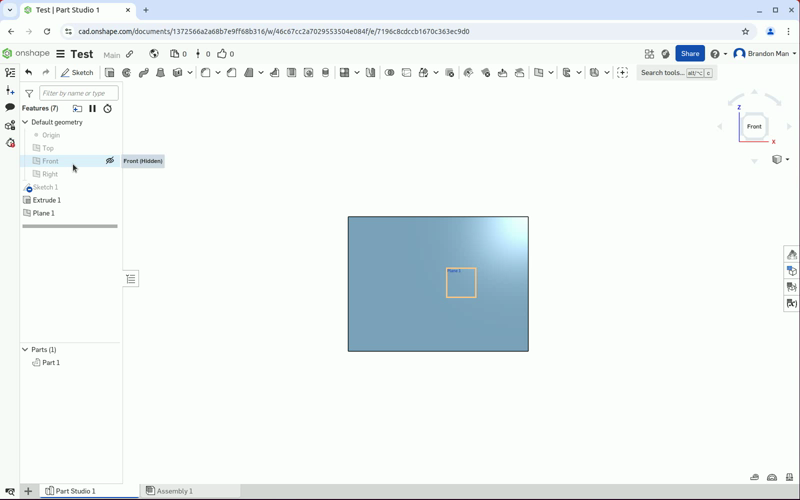
key(shift+s)
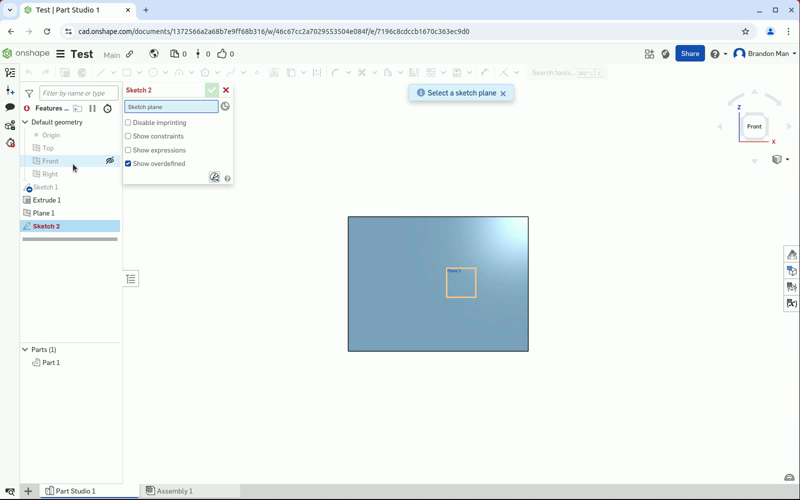
mouse_move(73, 215)
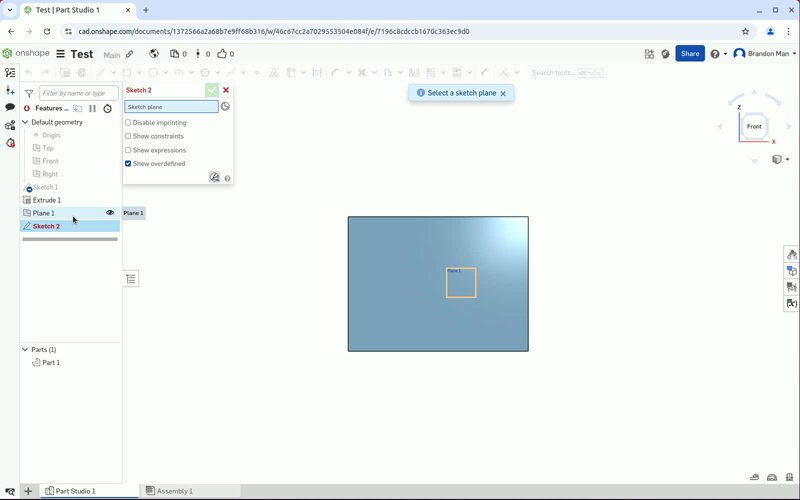
click(73, 215)
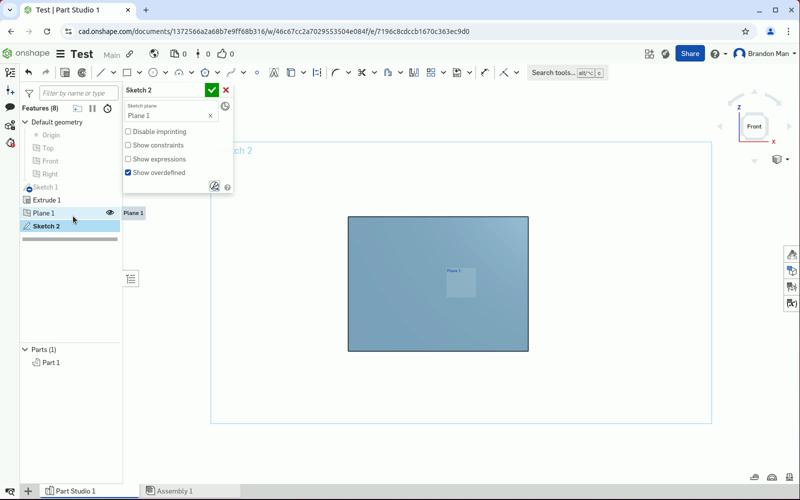
mouse_move(73, 352)
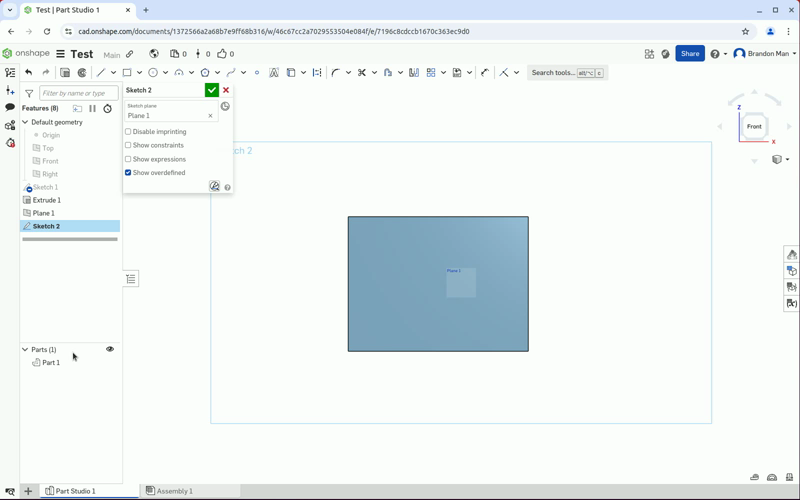
key(y)
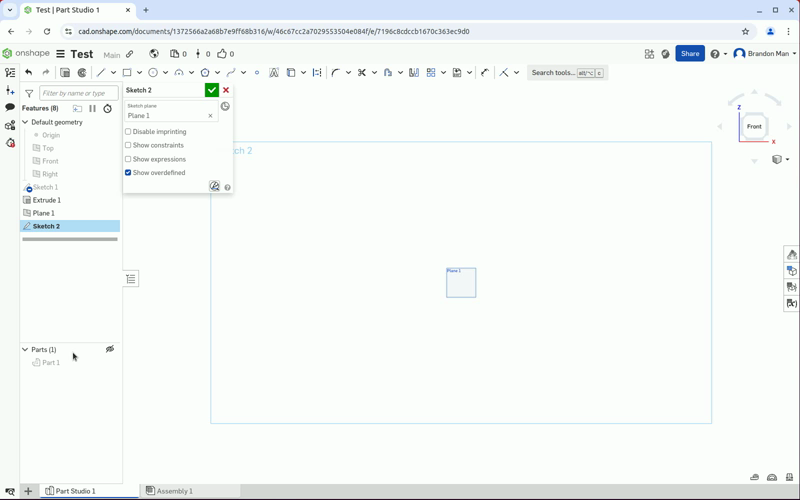
key(c)
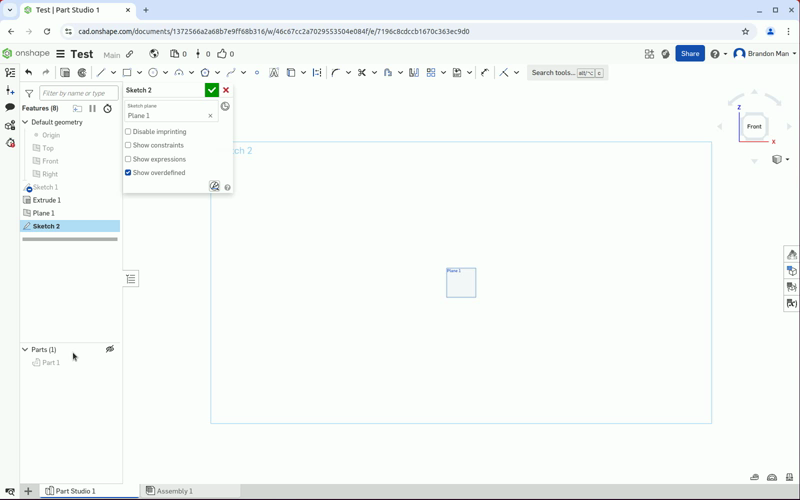
key_down(shift)
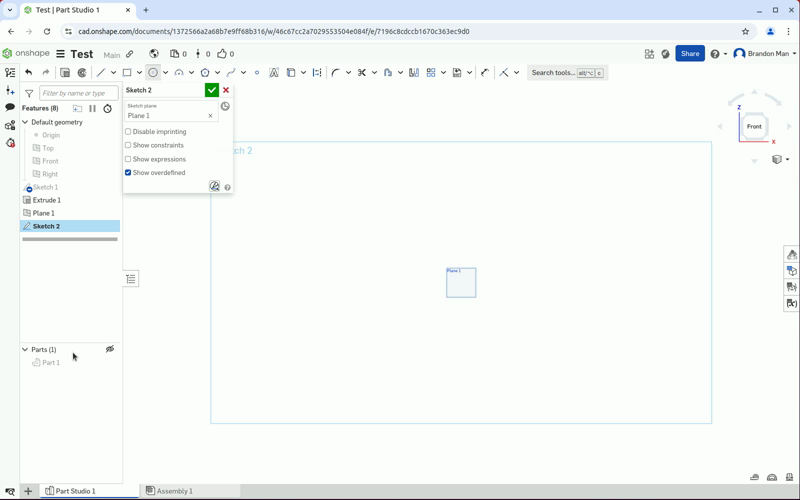
mouse_move(461, 282)
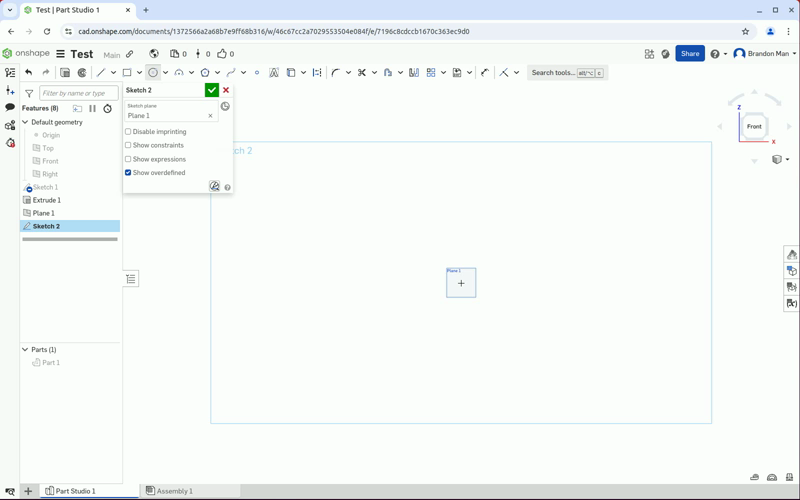
click(461, 282)
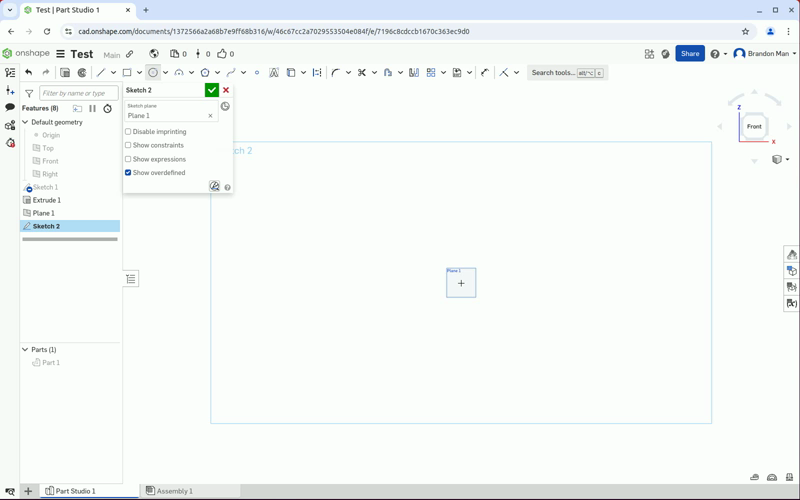
key_up(shift)
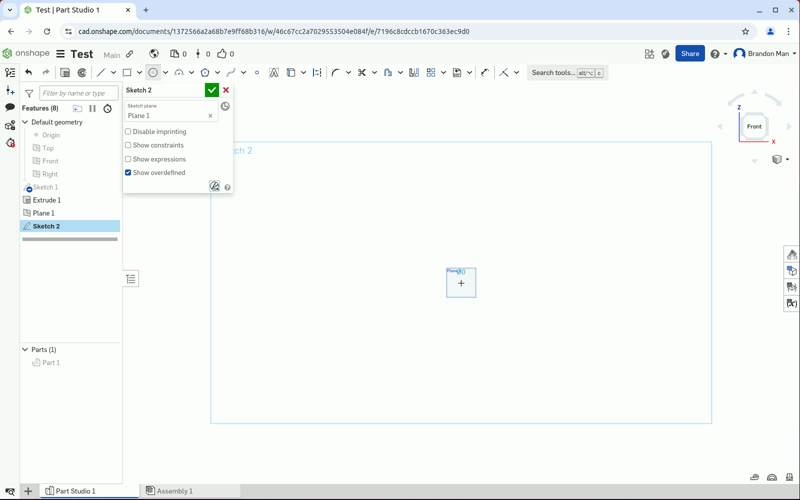
mouse_move(495, 282)
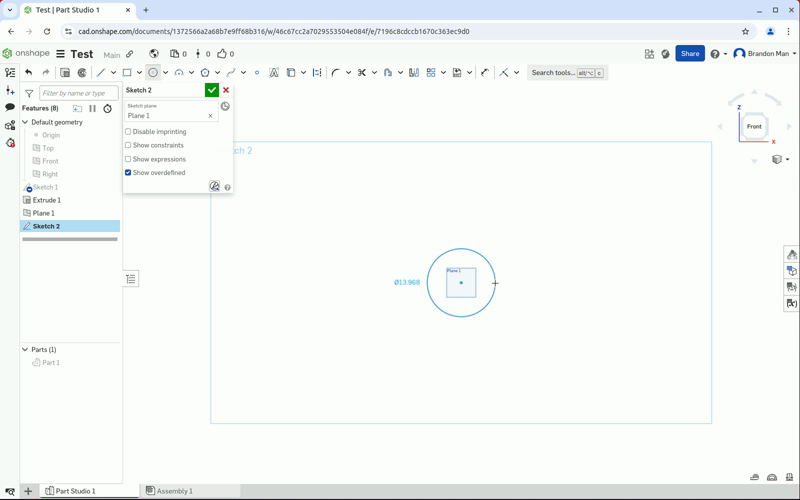
click(495, 282)
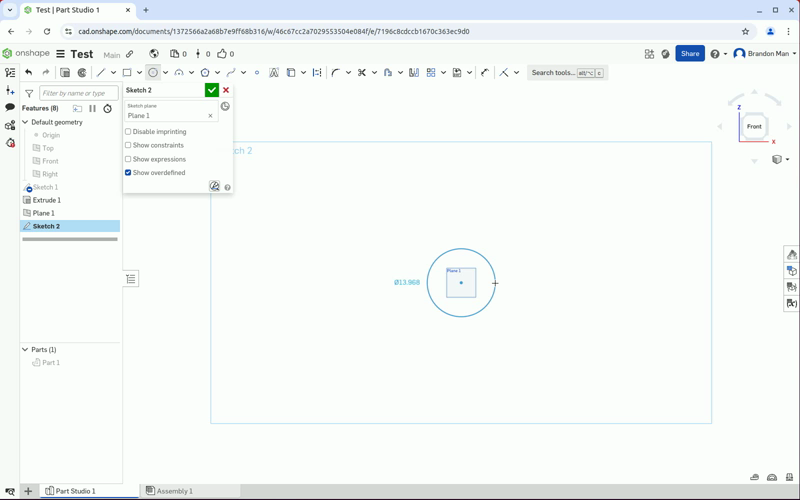
key(esc)
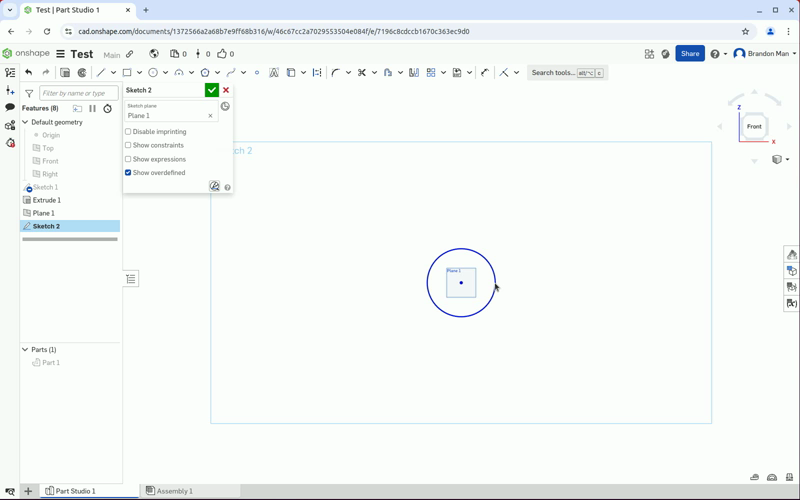
mouse_move(482, 286)
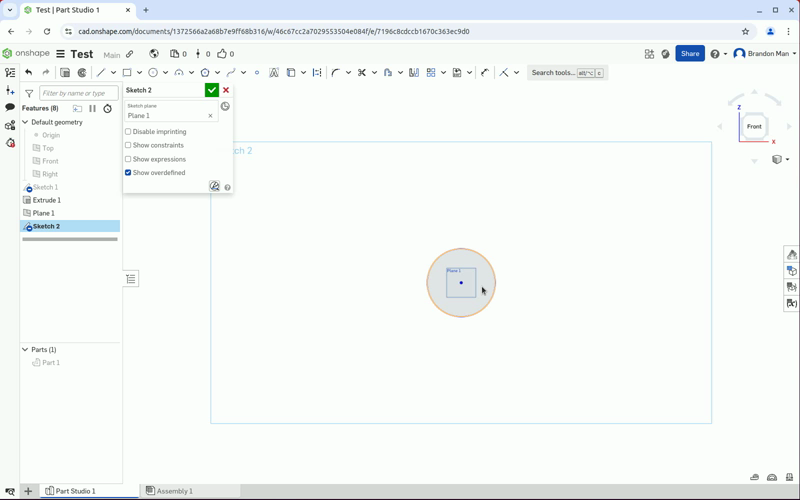
click(482, 286)
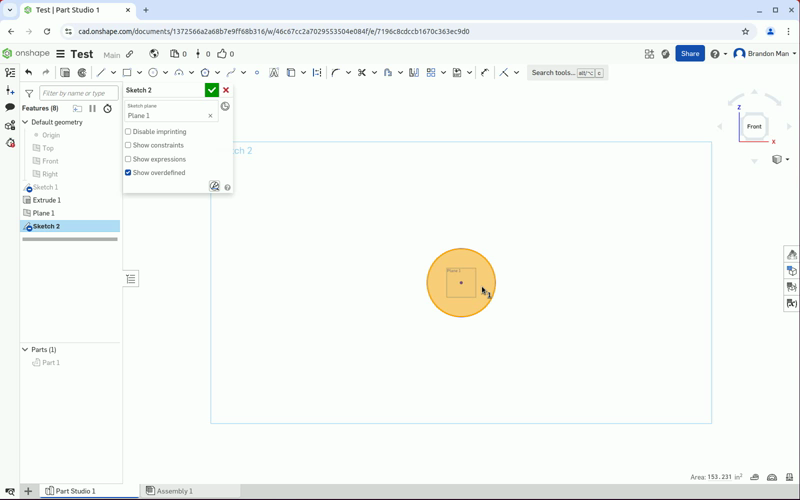
mouse_move(73, 352)
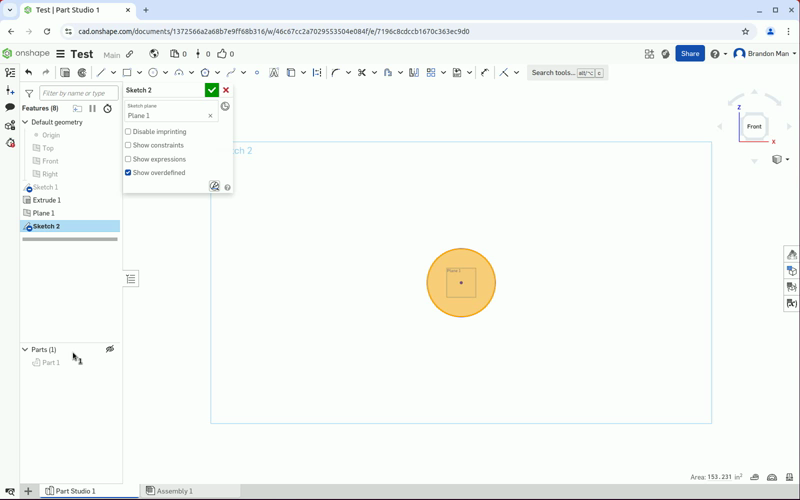
key(shift+y)
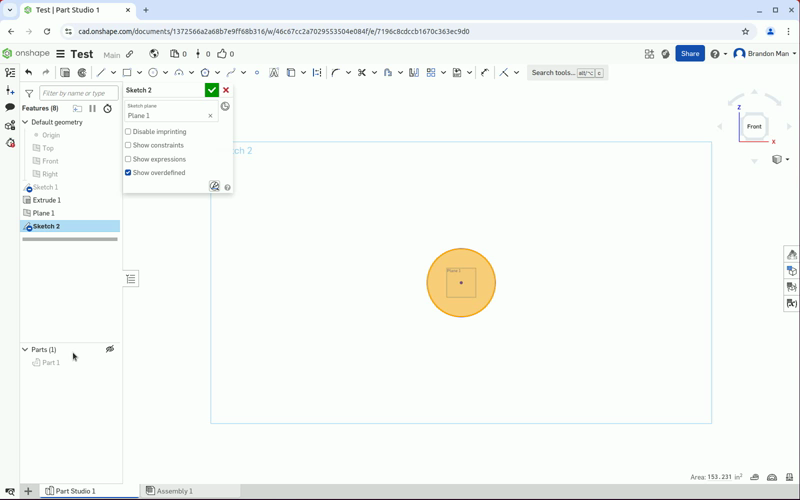
key(shift+e)
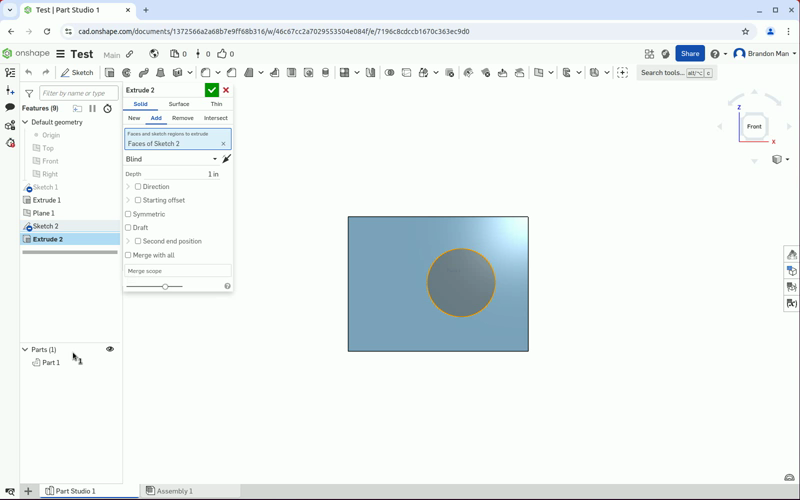
mouse_move(143, 106)
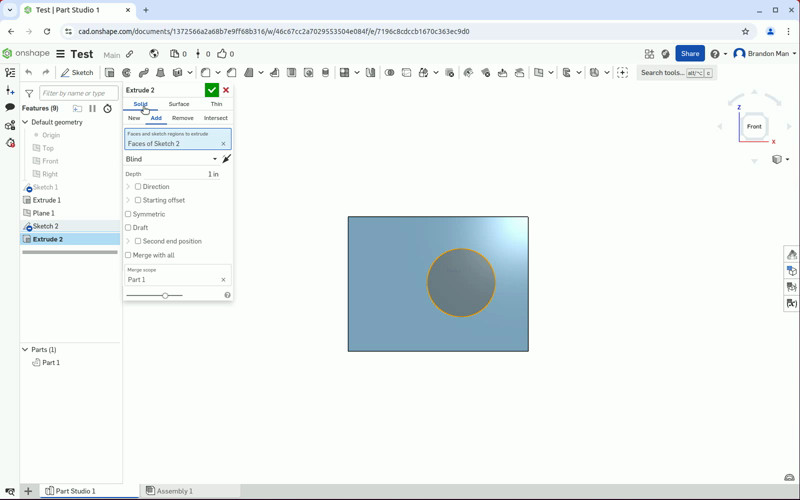
click(143, 106)
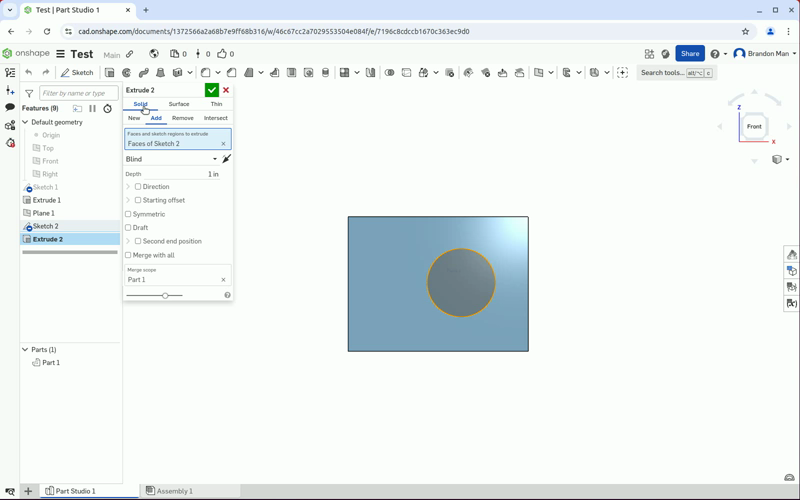
mouse_move(186, 120)
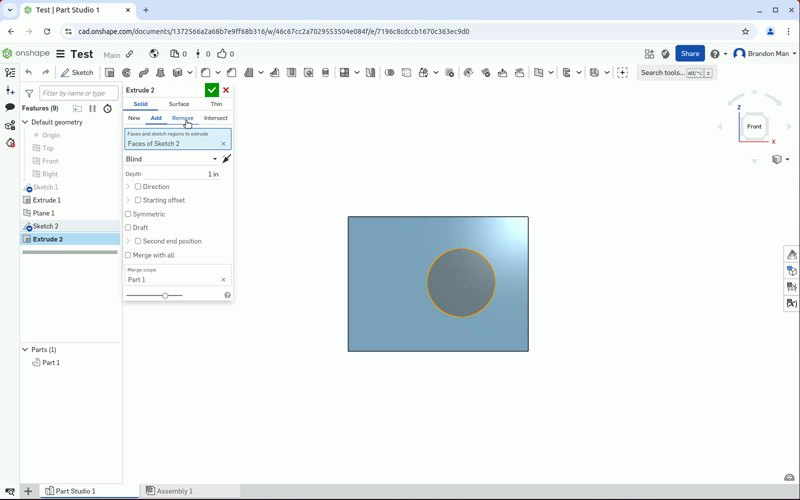
click(186, 120)
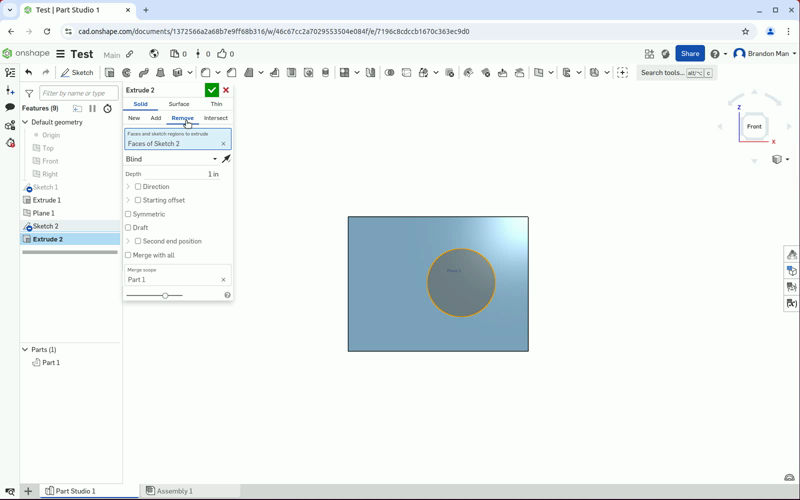
key(tab, 4)
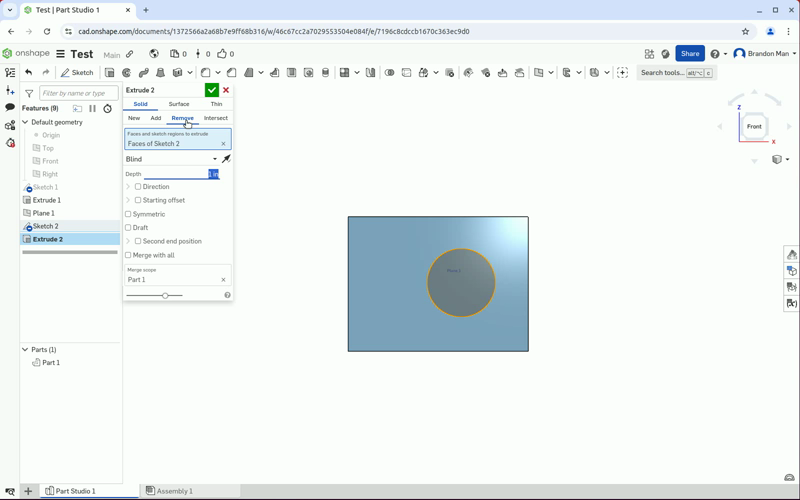
text(9.147)
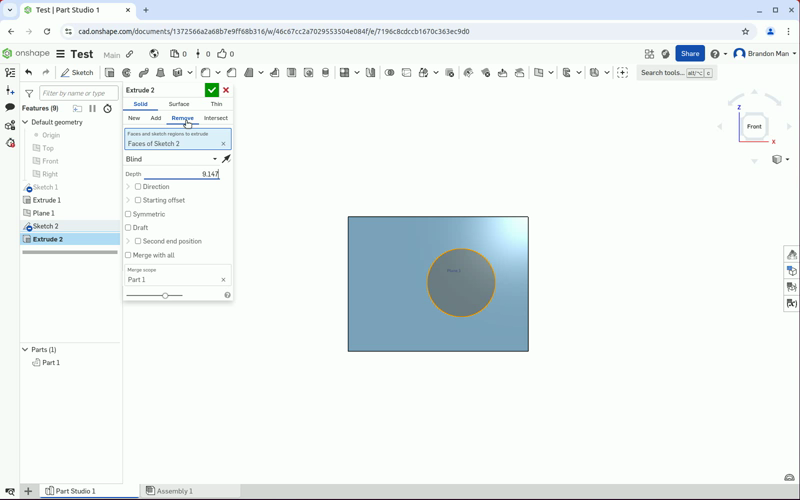
key(tab, 6)
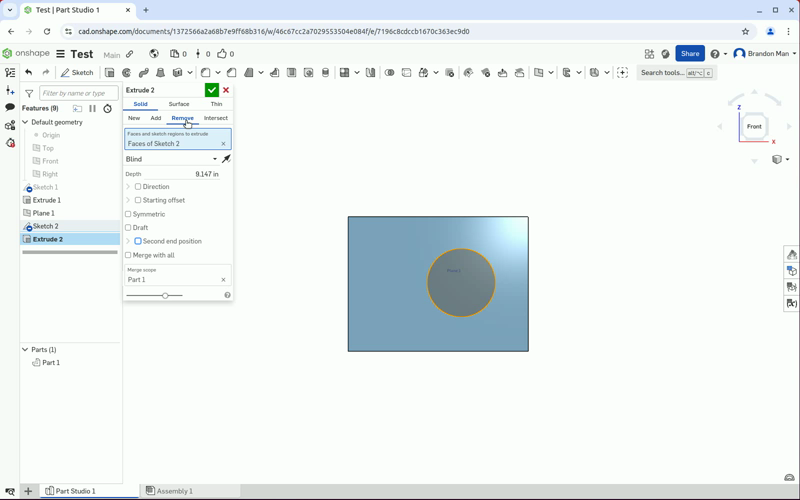
key(space)
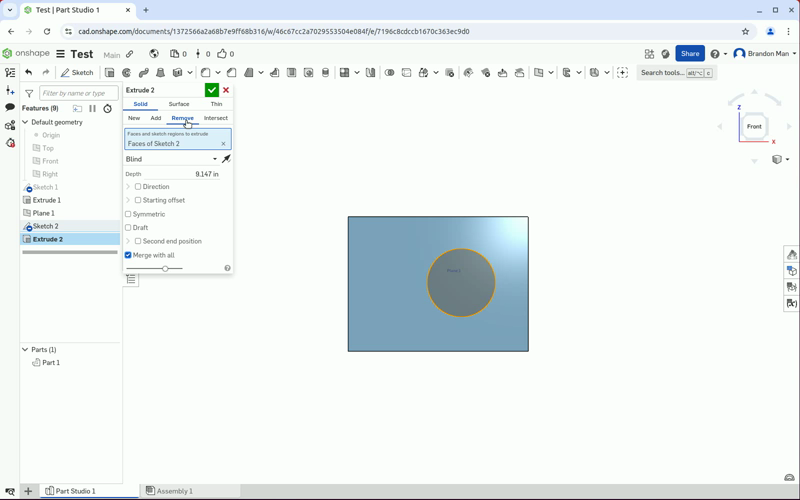
key(enter)
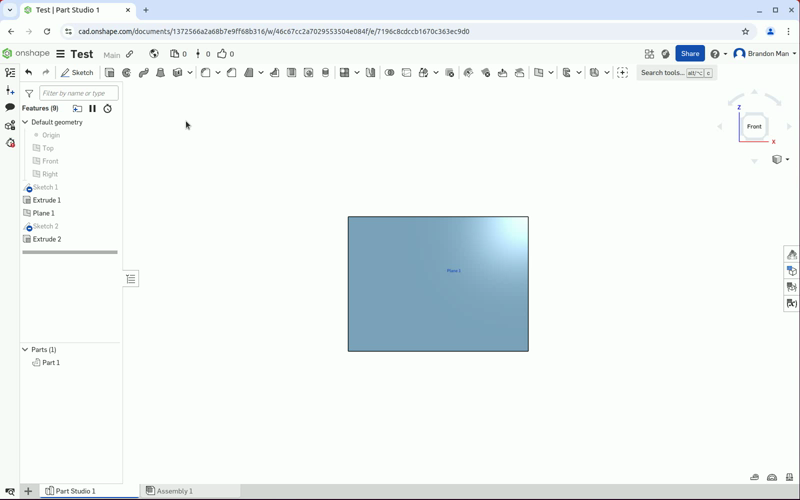
key(shift+h)
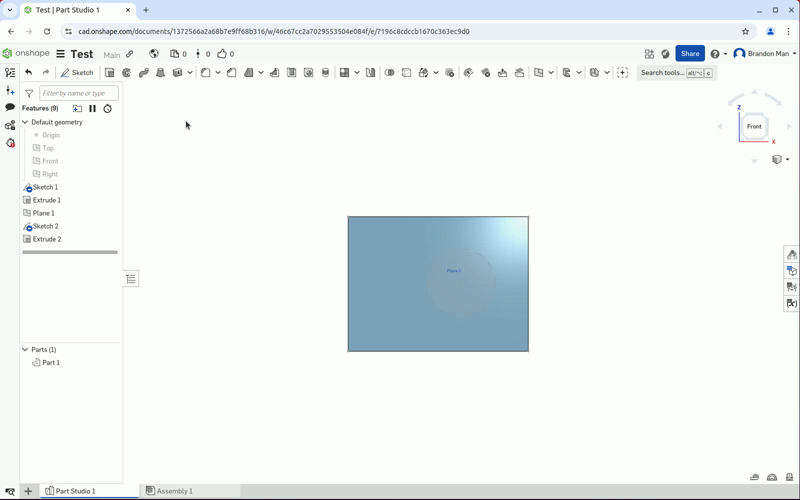
key(shift+h)
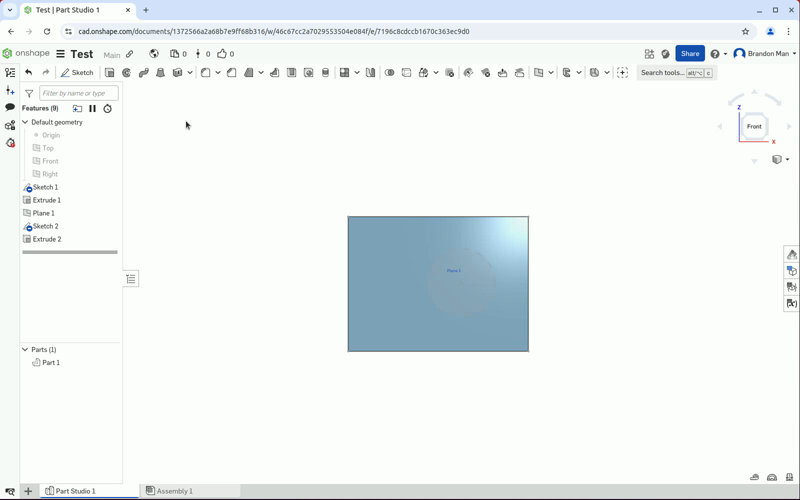
key(shift+7)
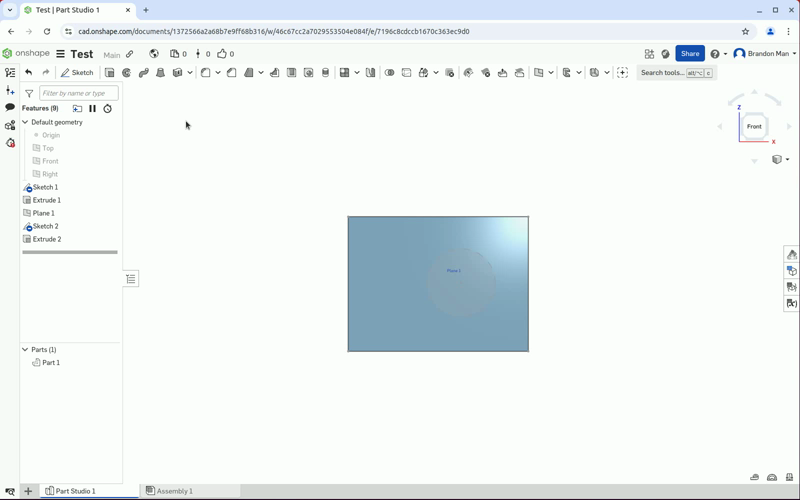
key(left, 2)
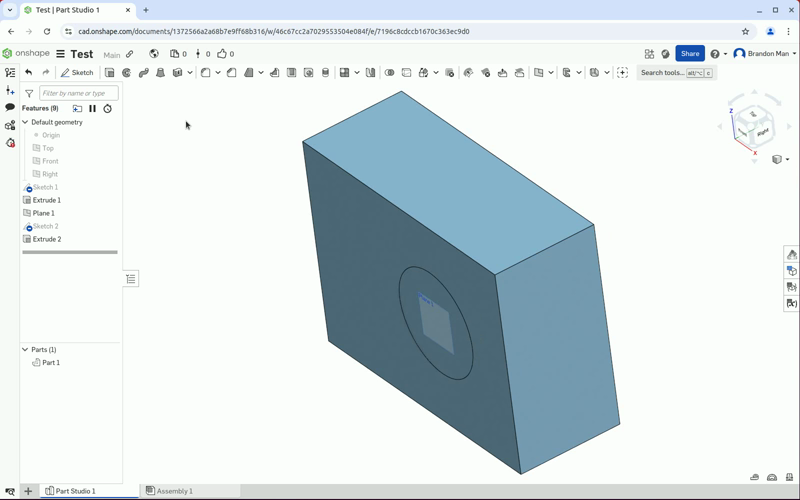
key(down, 2)
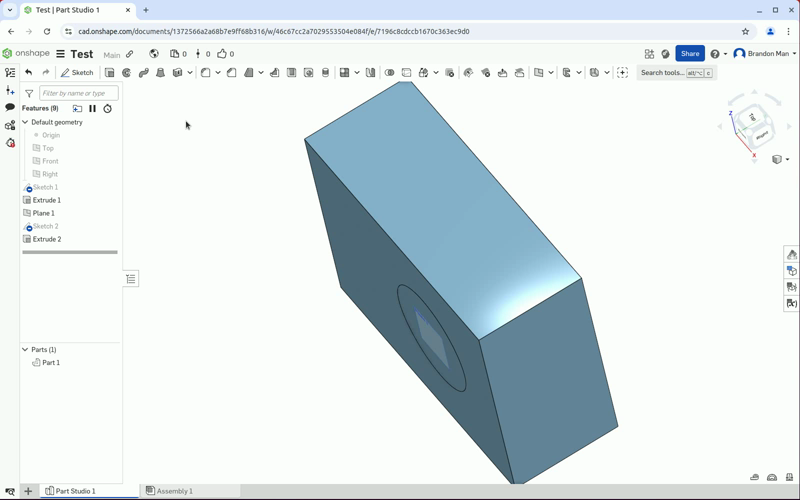
key(up, 2)
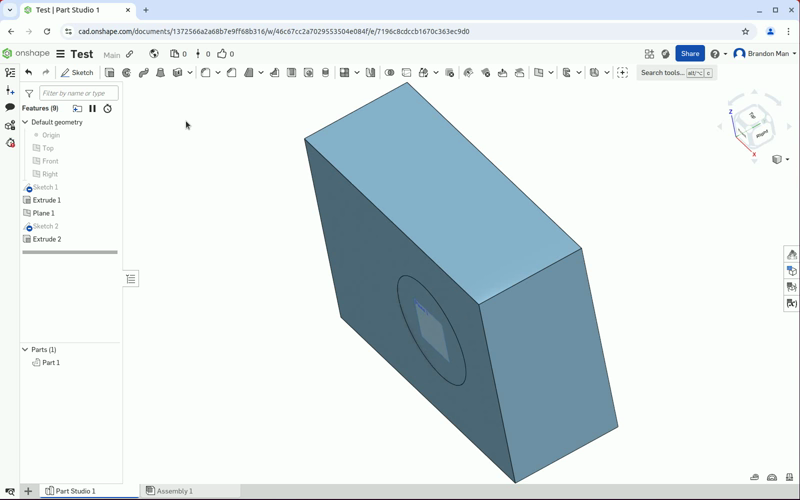
key(right, 2)
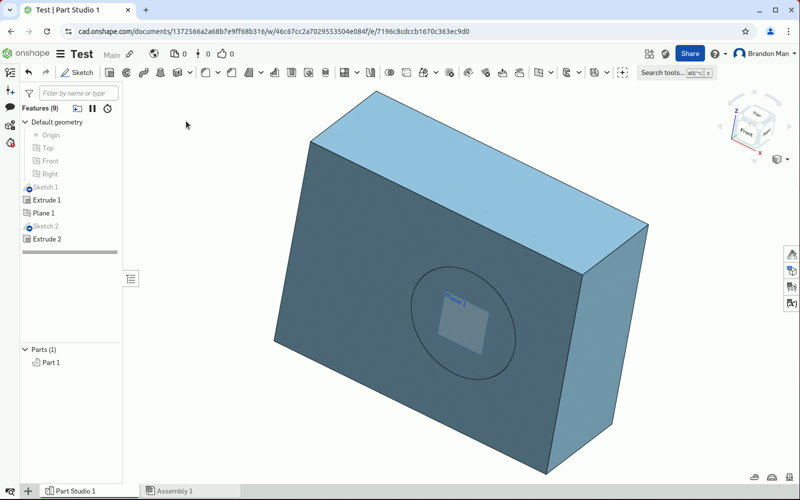
mouse_move(73, 189)
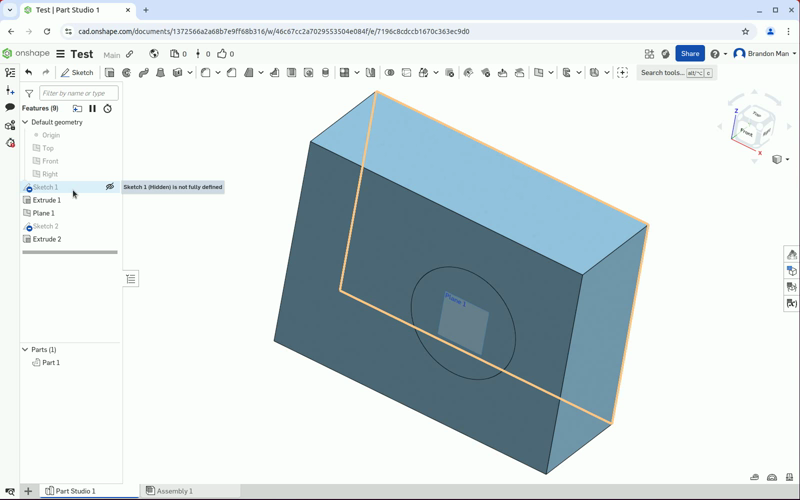
click(73, 189)